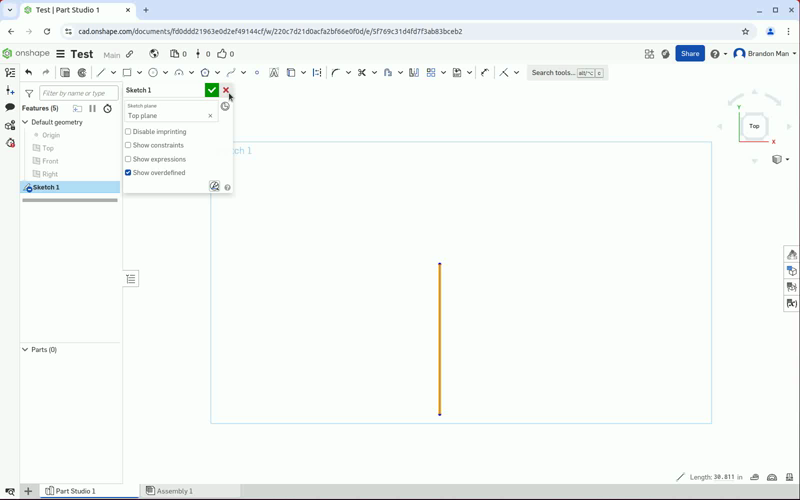
key(shift+h)
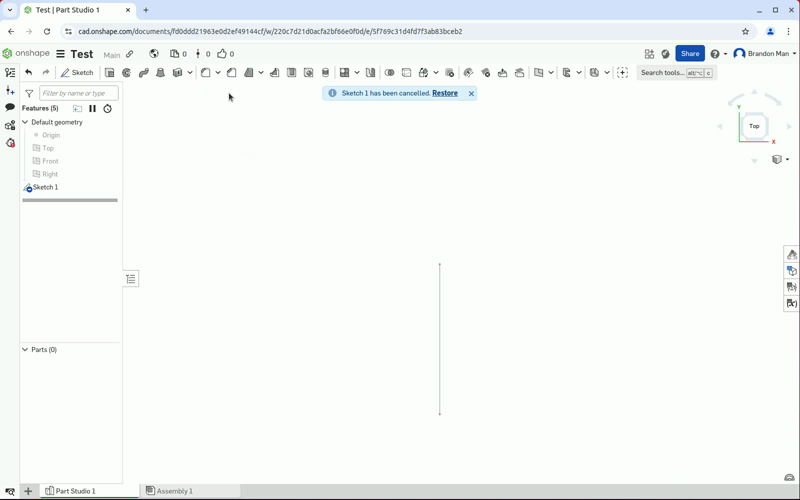
key(shift+s)
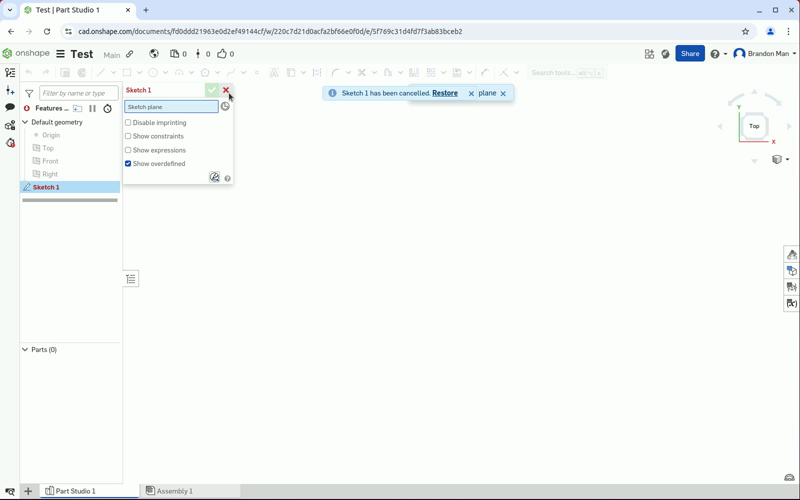
mouse_move(73, 150)
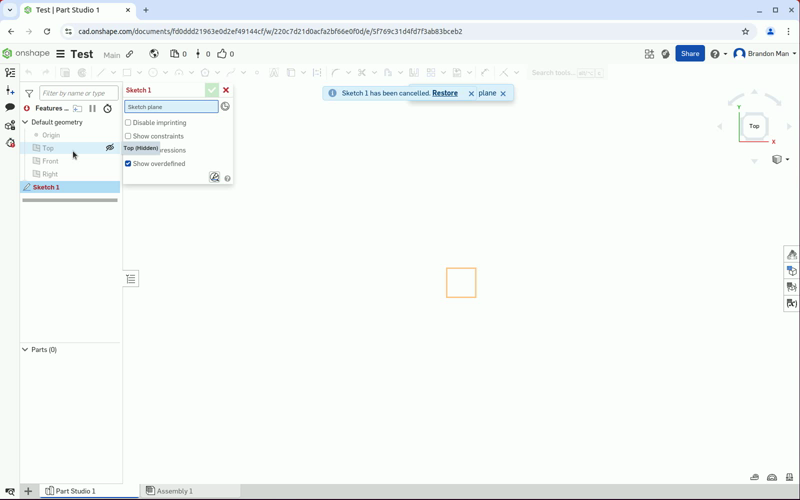
click(73, 150)
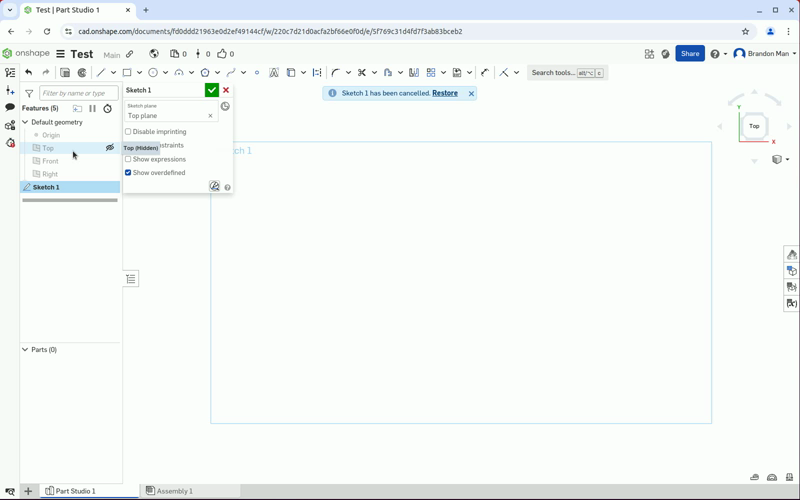
mouse_move(73, 352)
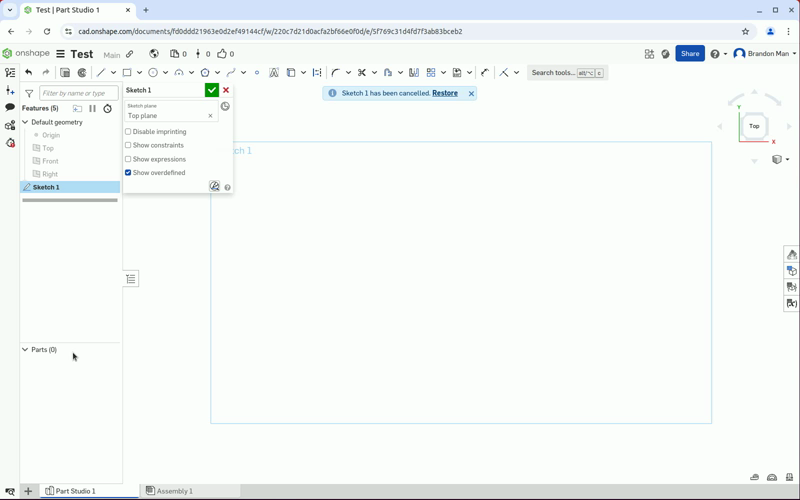
key(y)
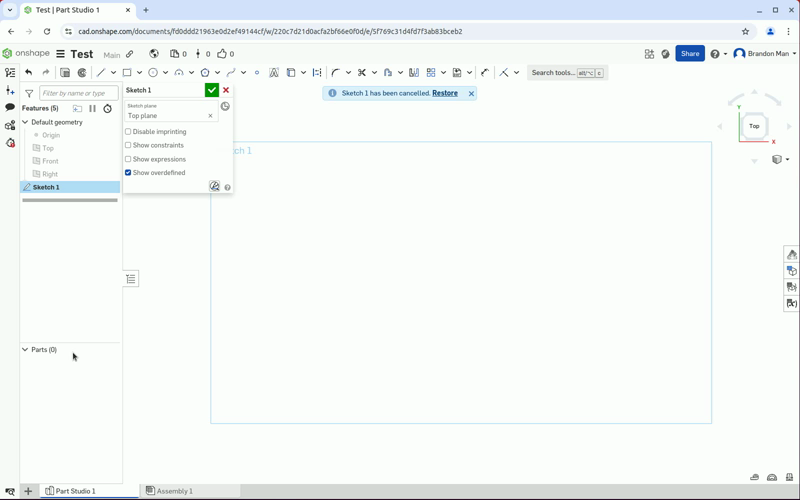
key(l)
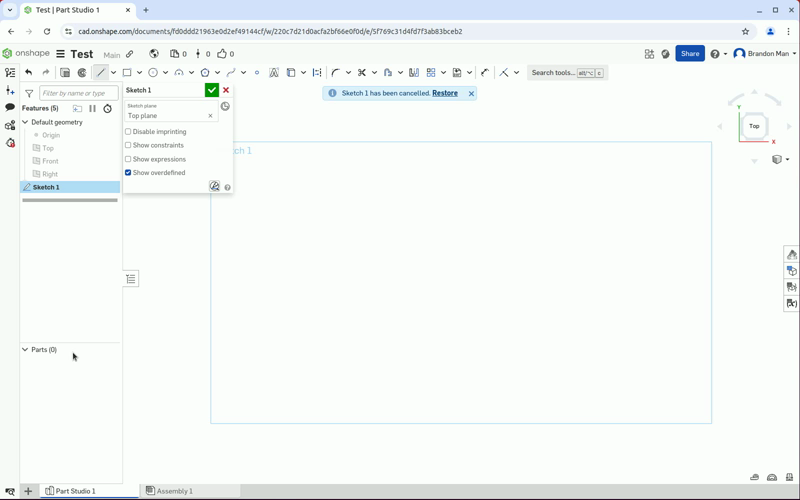
key_down(shift)
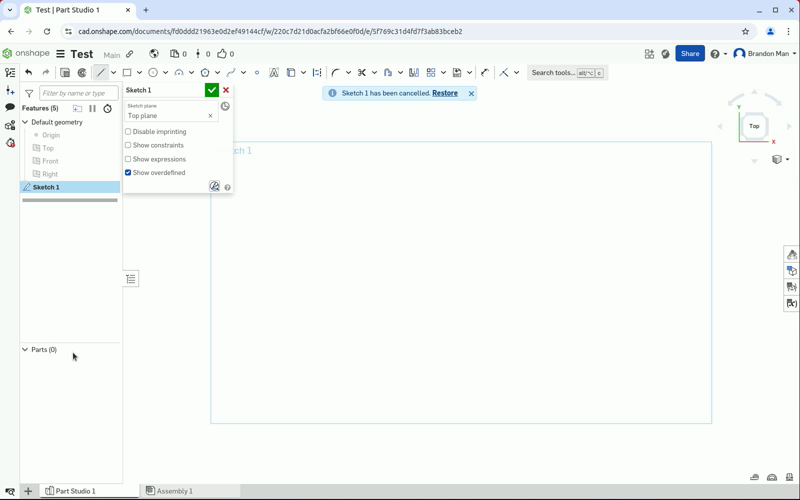
mouse_move(363, 339)
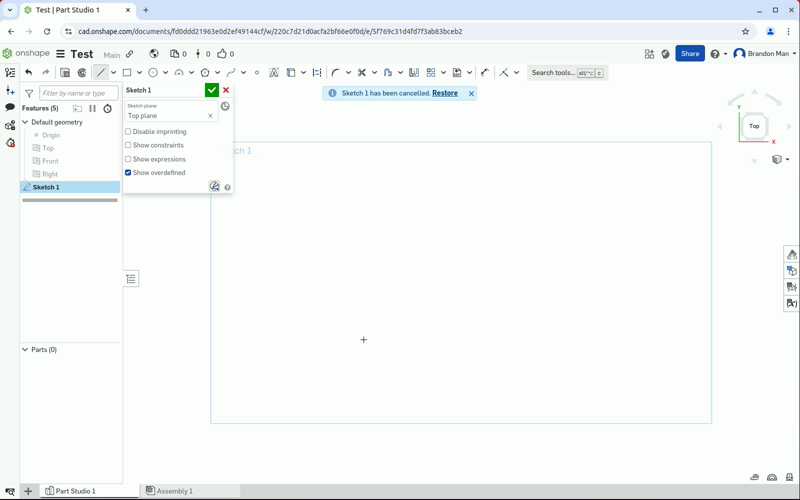
click(363, 339)
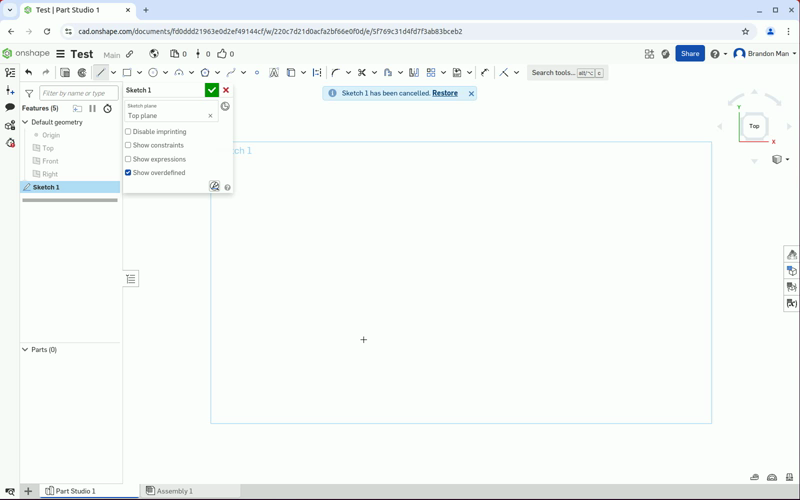
key_up(shift)
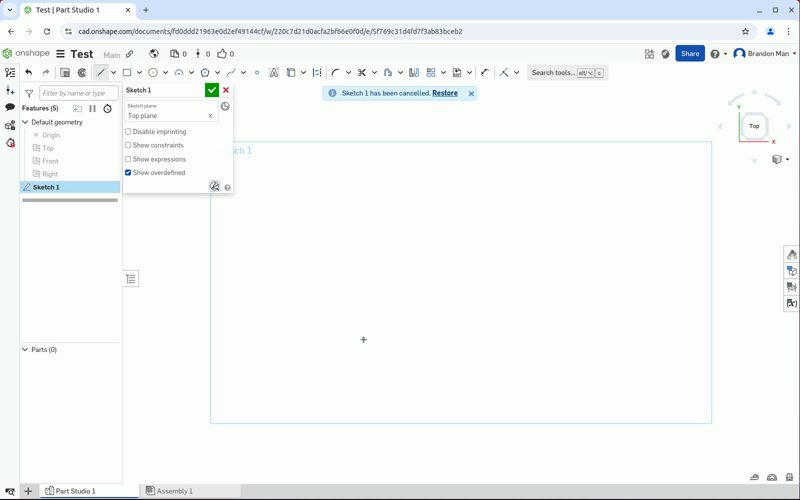
key_down(shift)
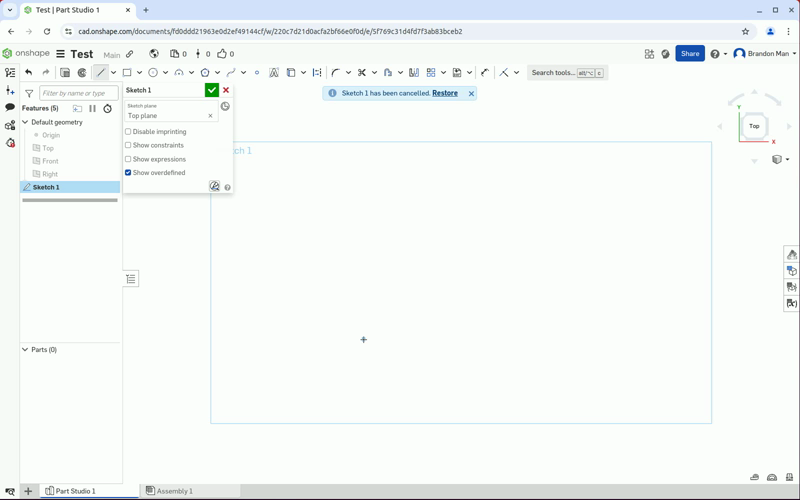
mouse_move(461, 394)
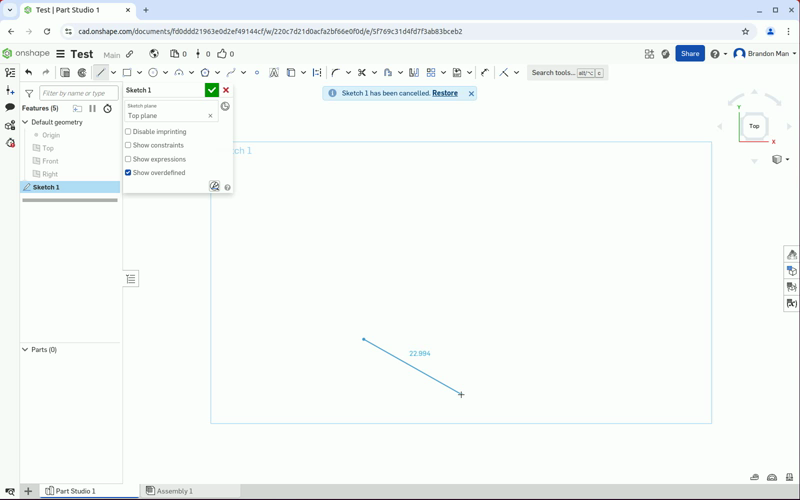
click(461, 394)
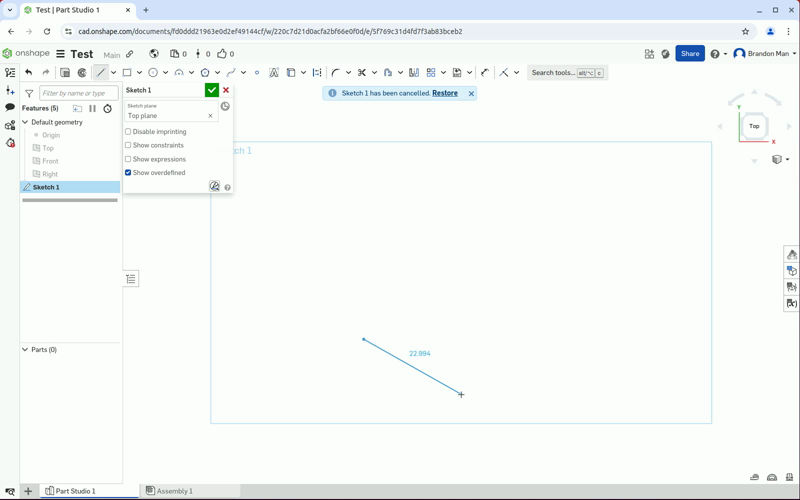
key_up(shift)
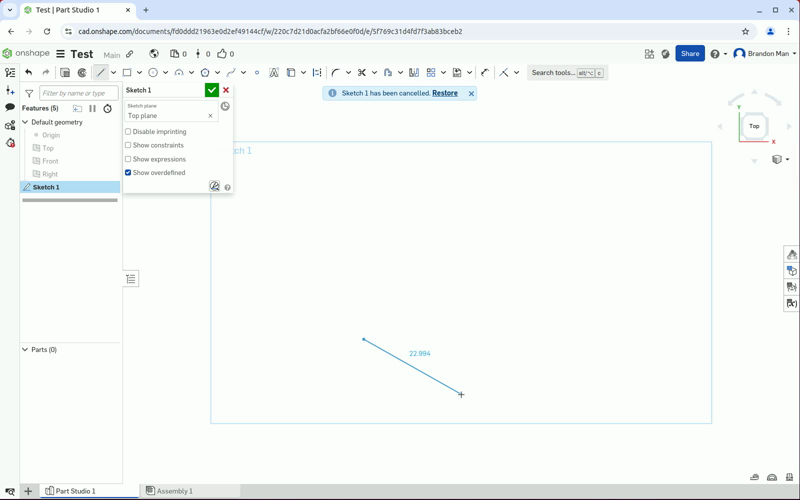
key_down(shift)
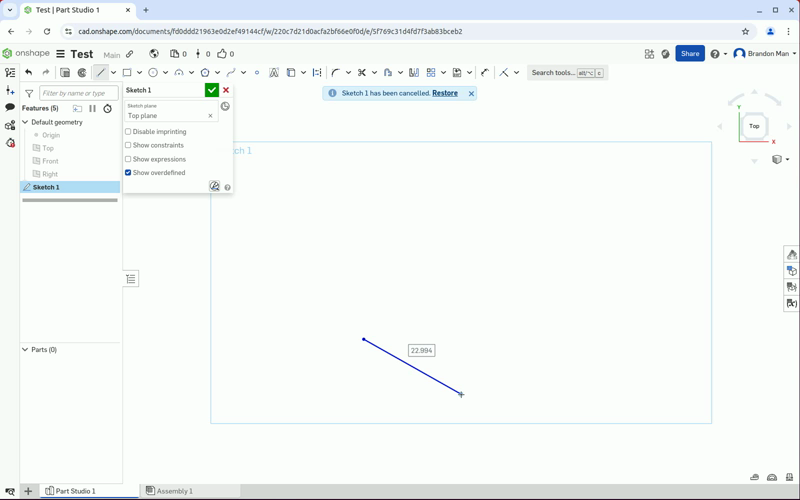
mouse_move(557, 339)
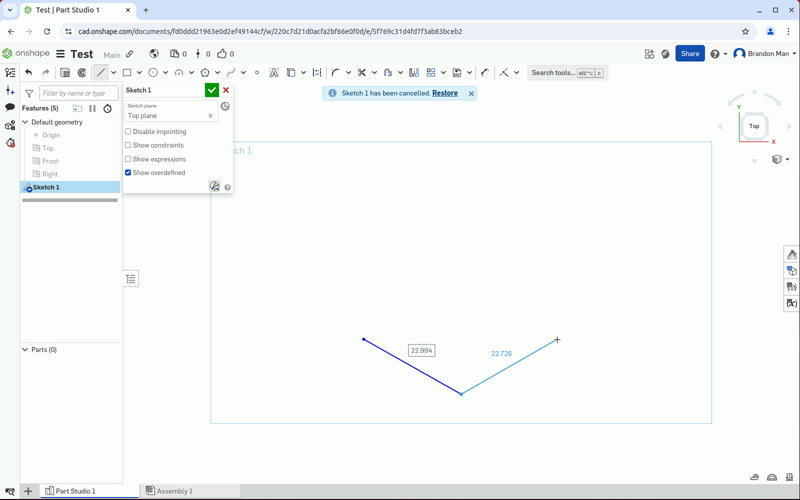
click(557, 339)
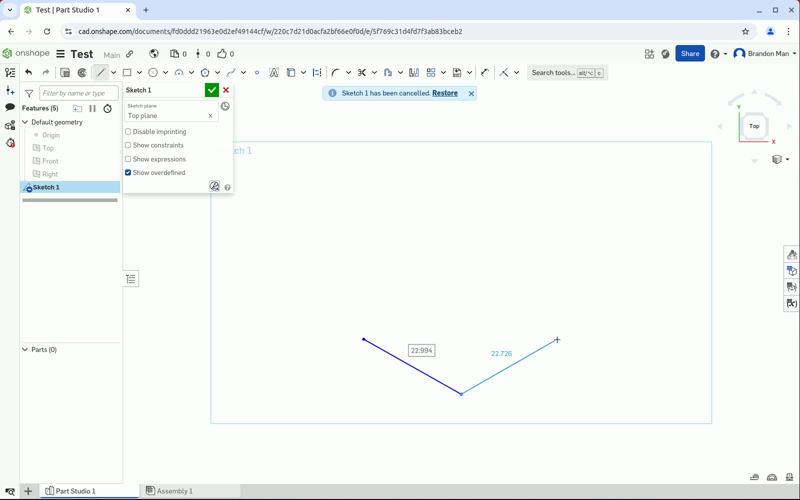
key_up(shift)
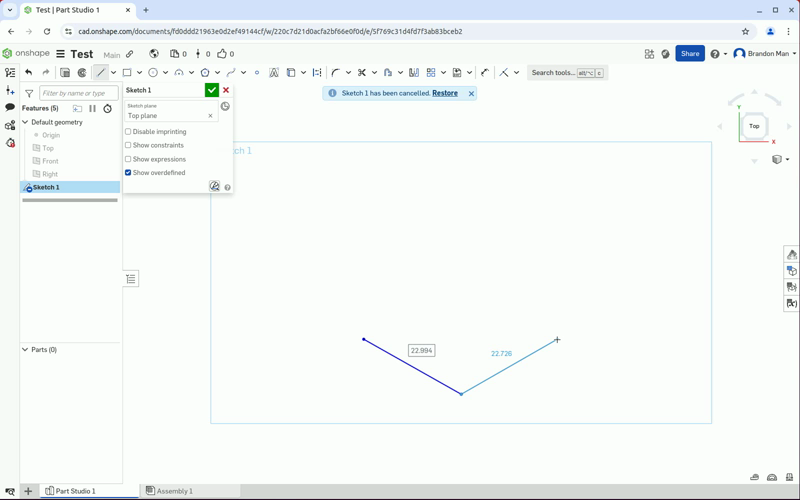
key_down(shift)
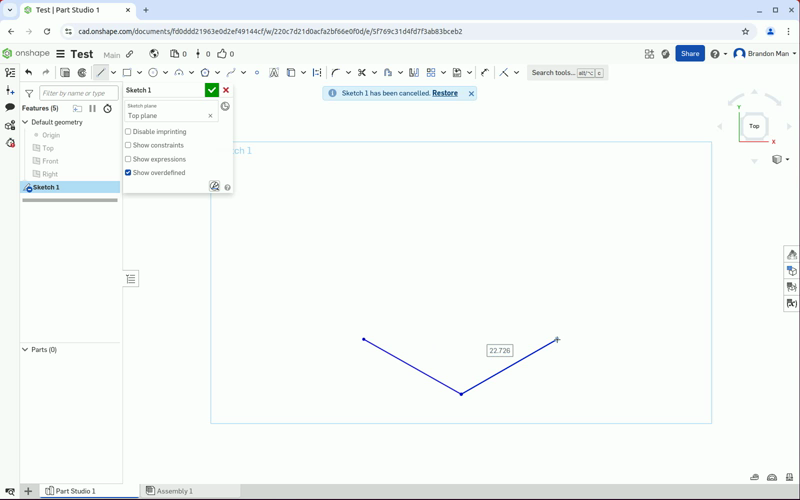
mouse_move(557, 227)
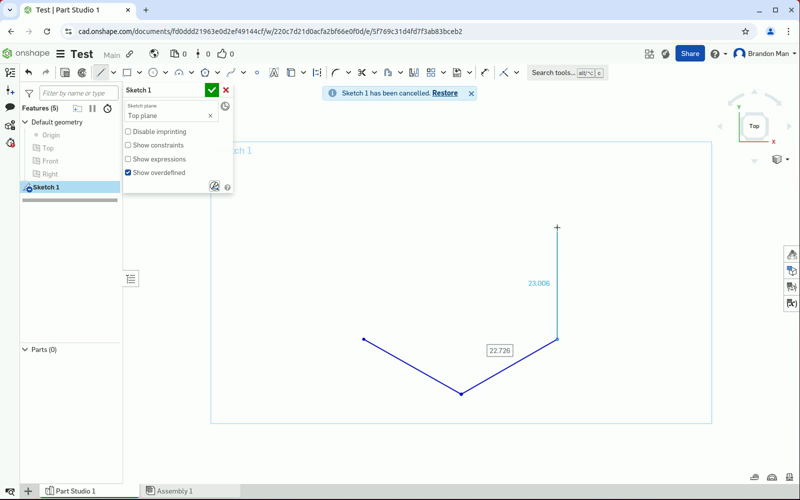
click(557, 227)
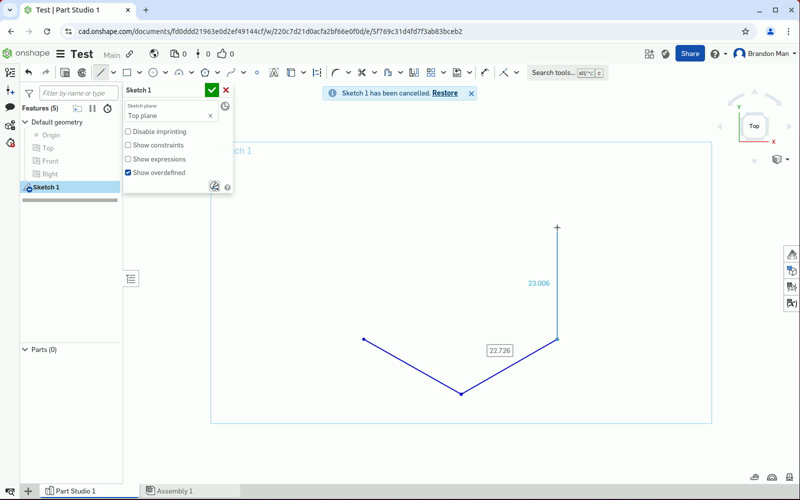
key_up(shift)
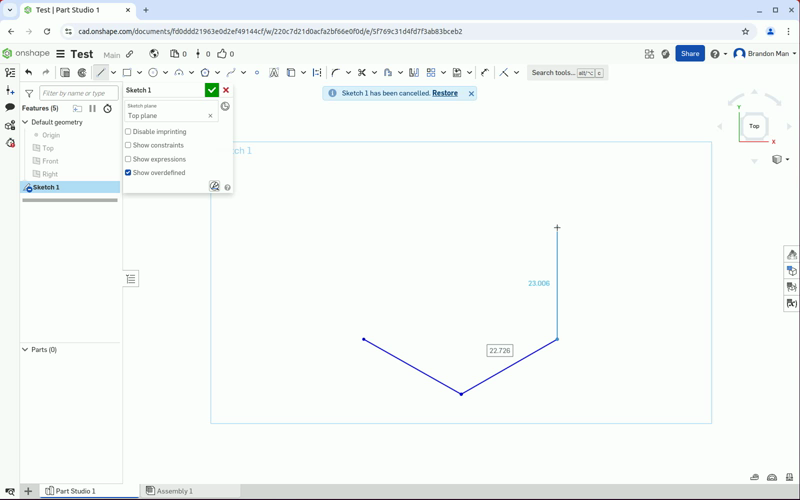
key_down(shift)
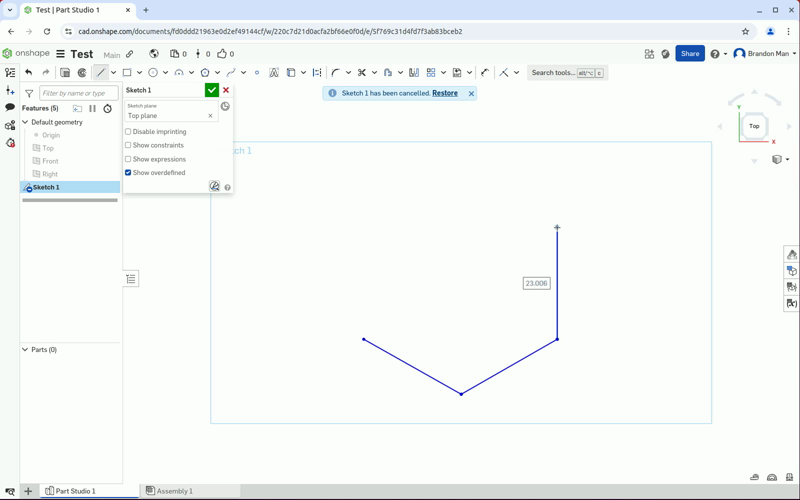
mouse_move(461, 171)
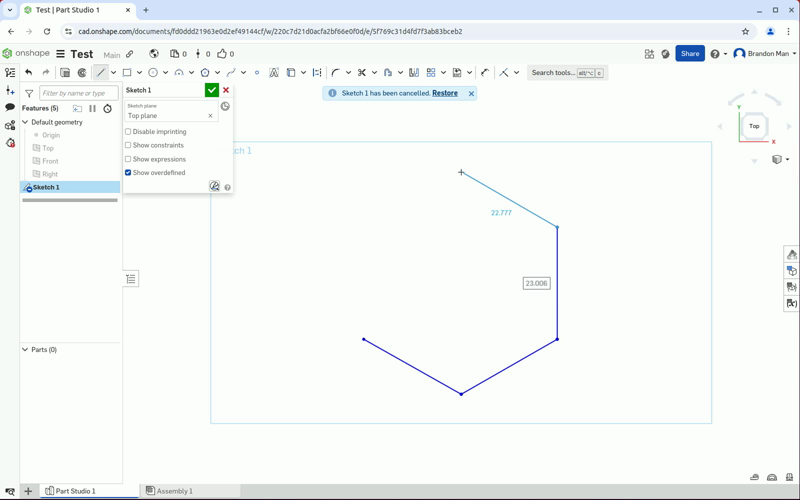
click(461, 171)
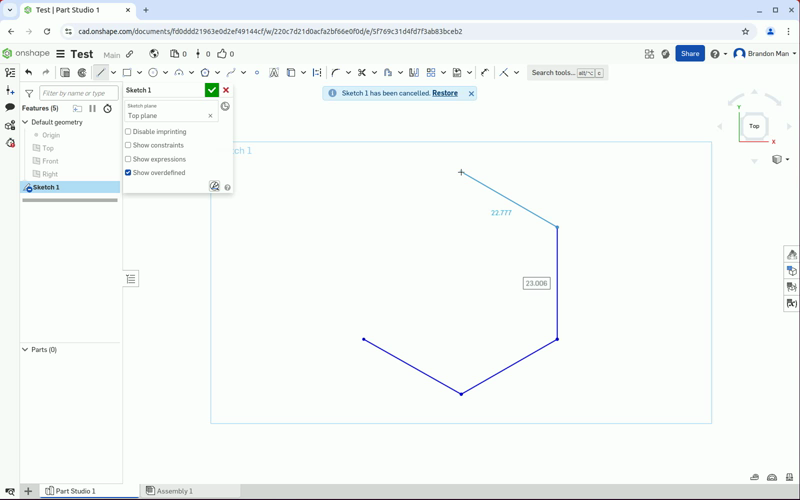
key_up(shift)
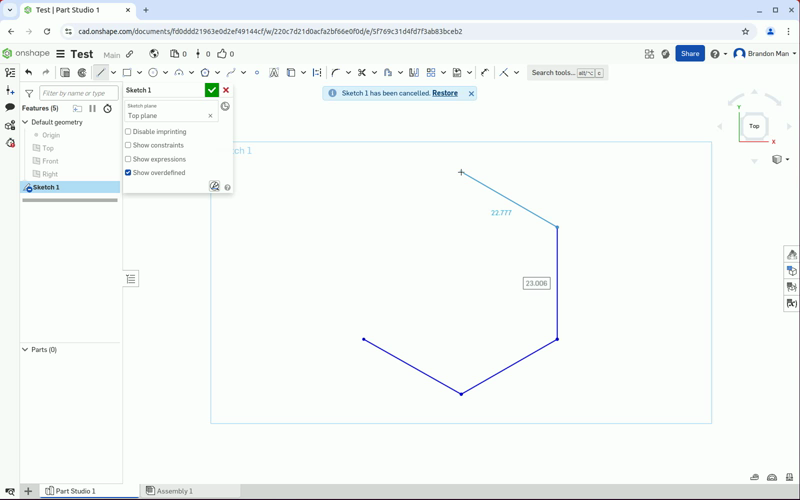
key_down(shift)
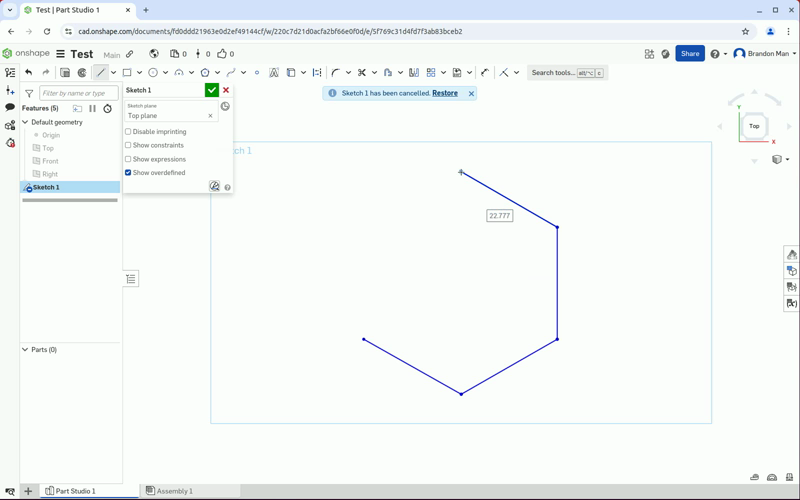
mouse_move(363, 227)
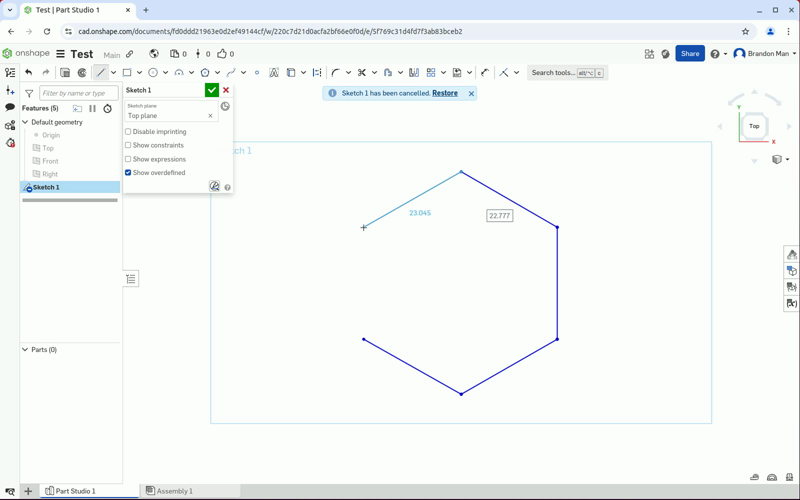
click(363, 227)
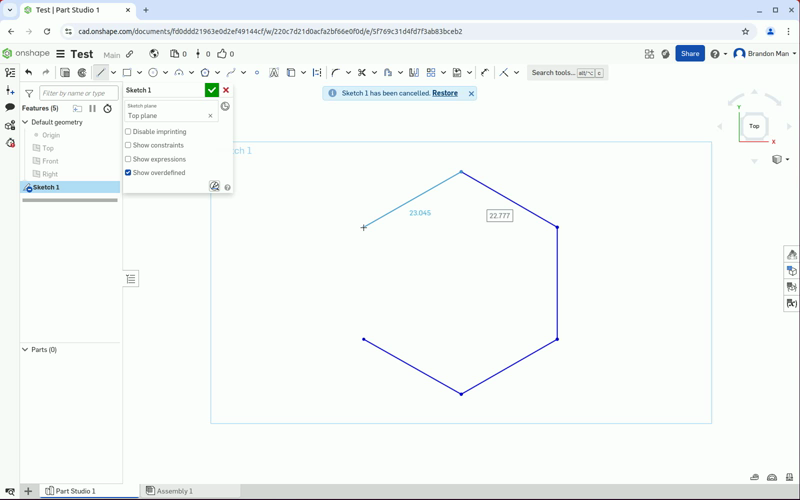
key_up(shift)
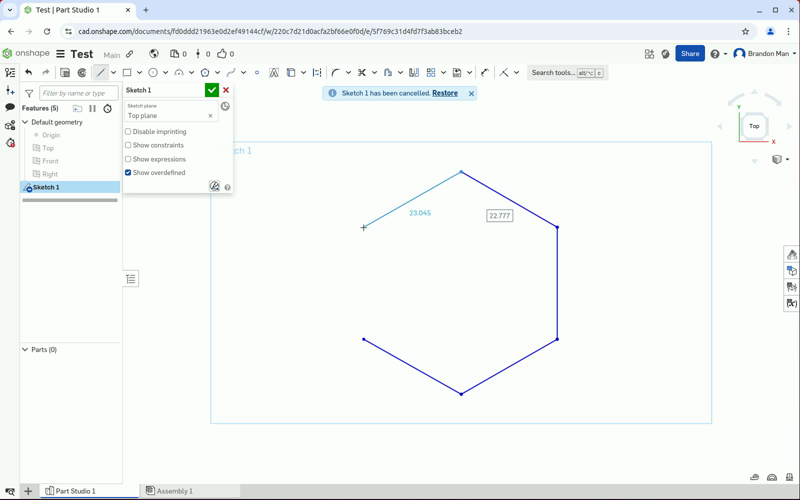
key_down(shift)
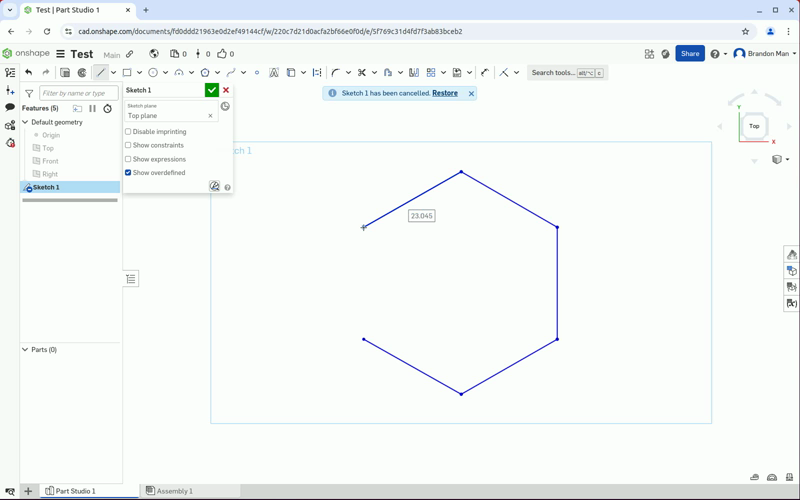
mouse_move(363, 339)
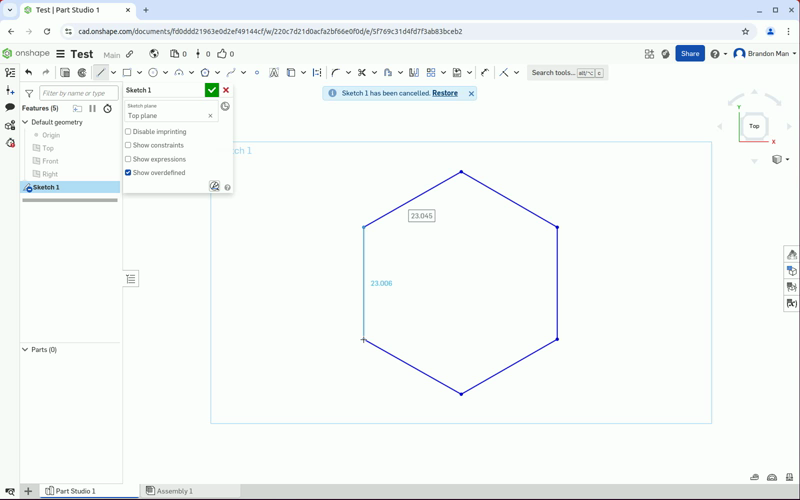
key_up(shift)
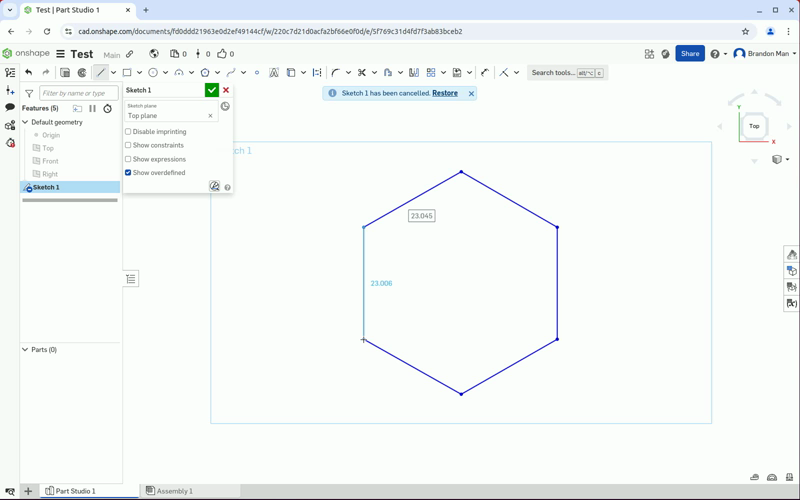
click(363, 339)
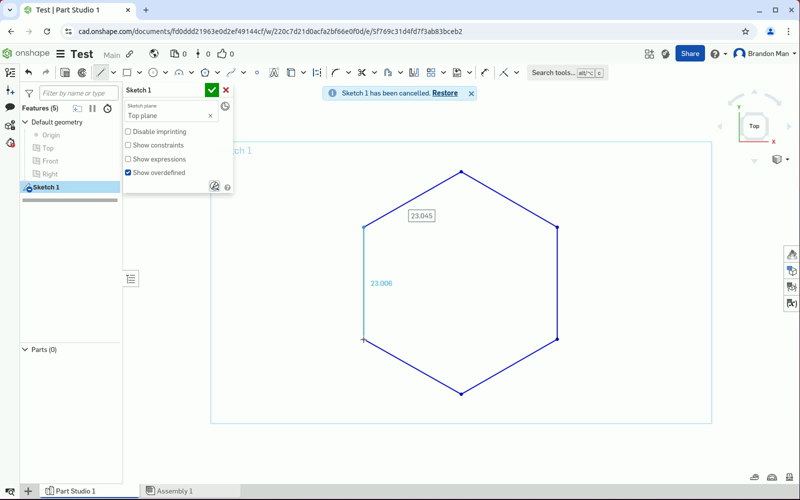
key(esc)
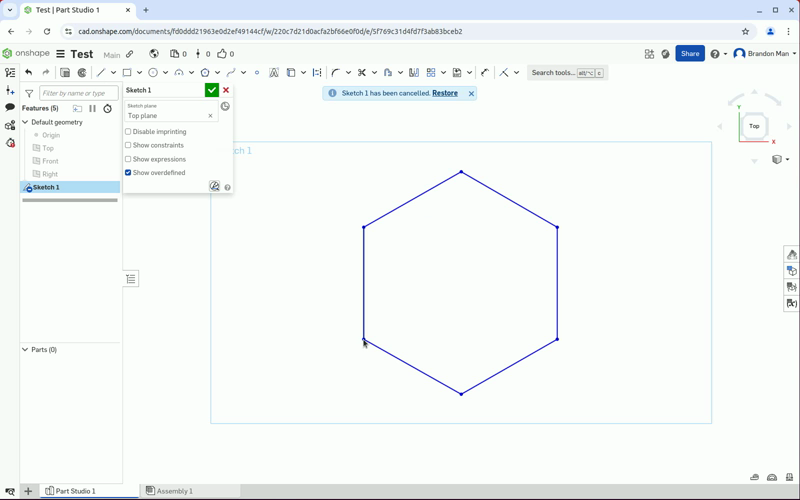
mouse_move(481, 298)
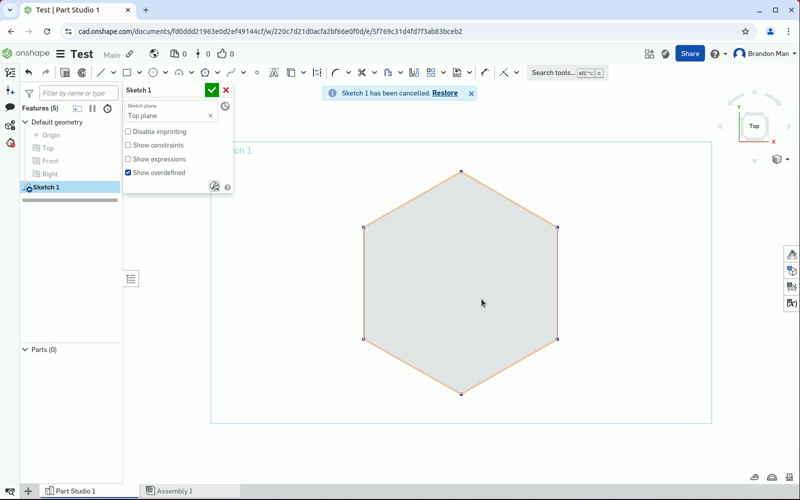
click(481, 298)
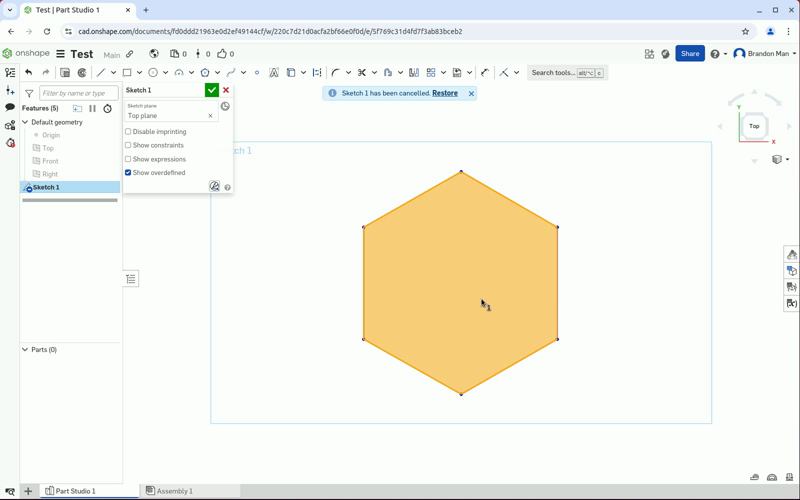
mouse_move(73, 352)
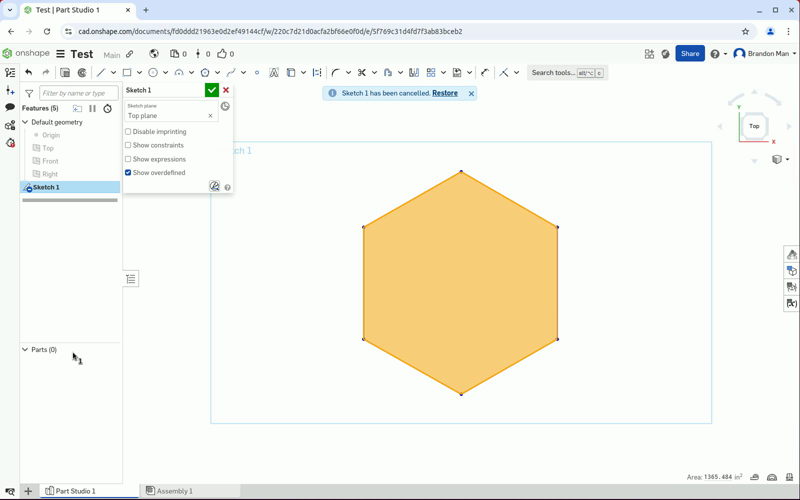
key(shift+y)
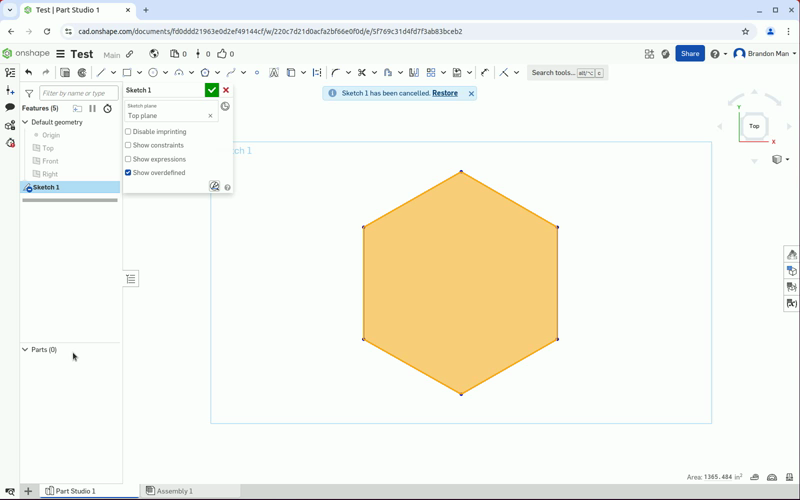
key(shift+e)
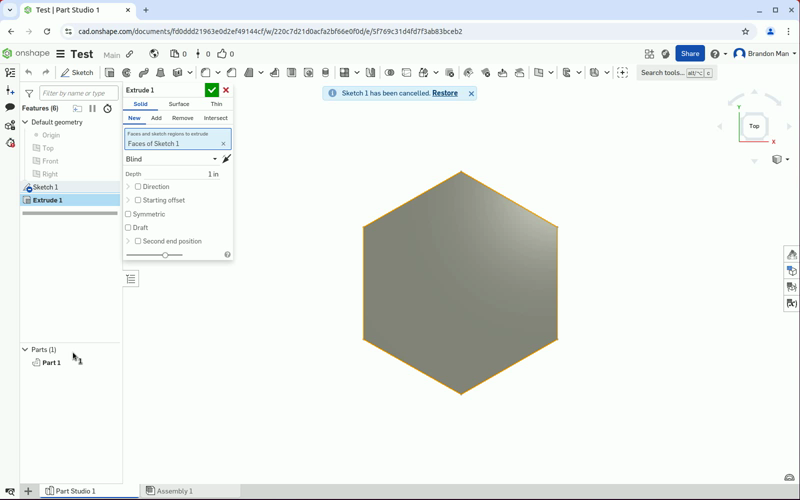
mouse_move(143, 106)
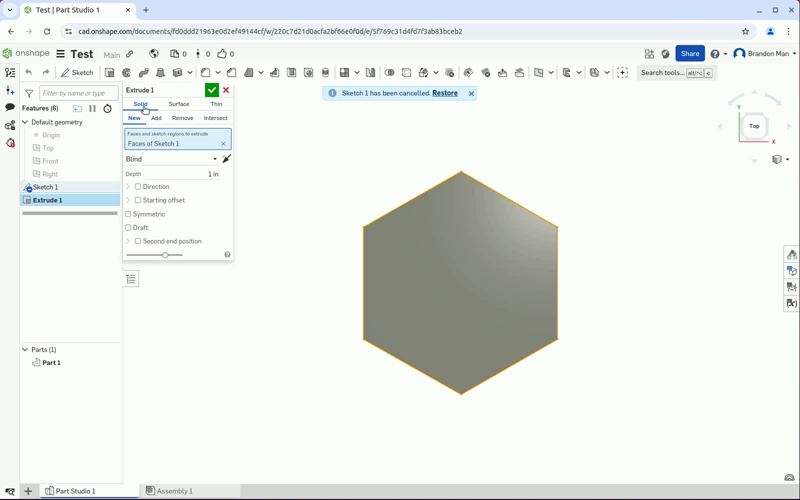
click(143, 106)
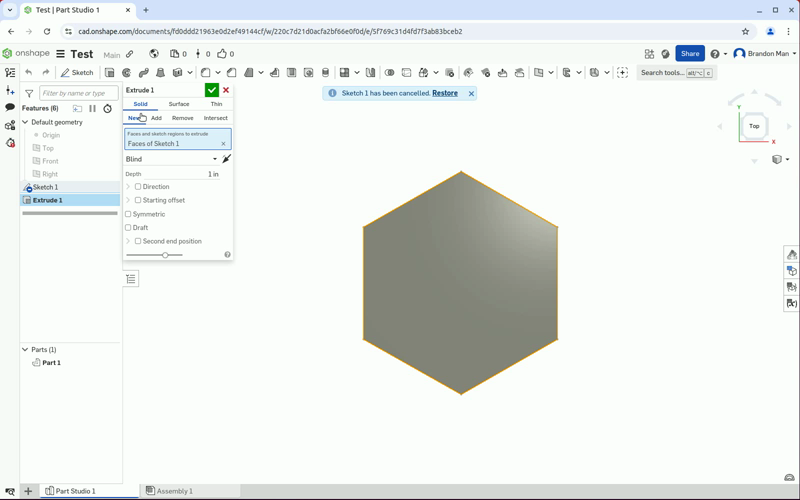
mouse_move(137, 120)
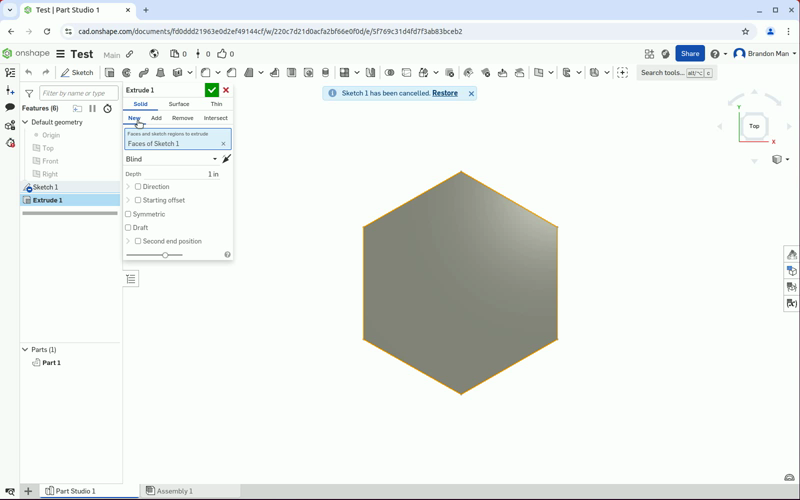
click(137, 120)
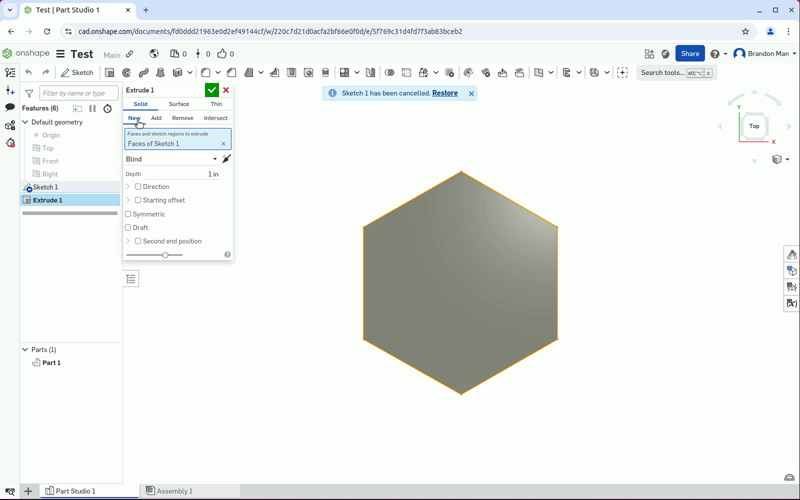
key(tab, 4)
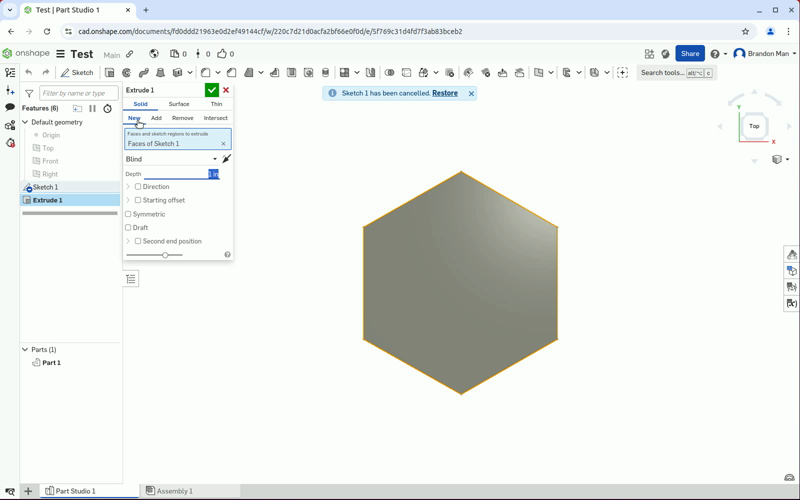
text(1.204)
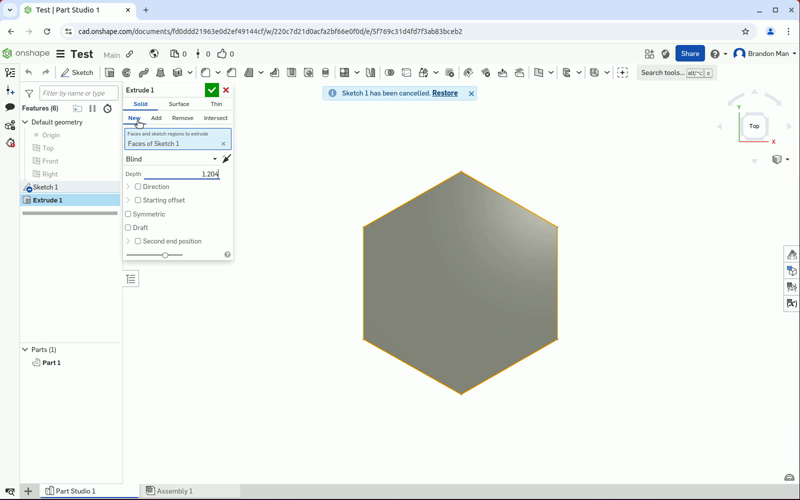
key(enter)
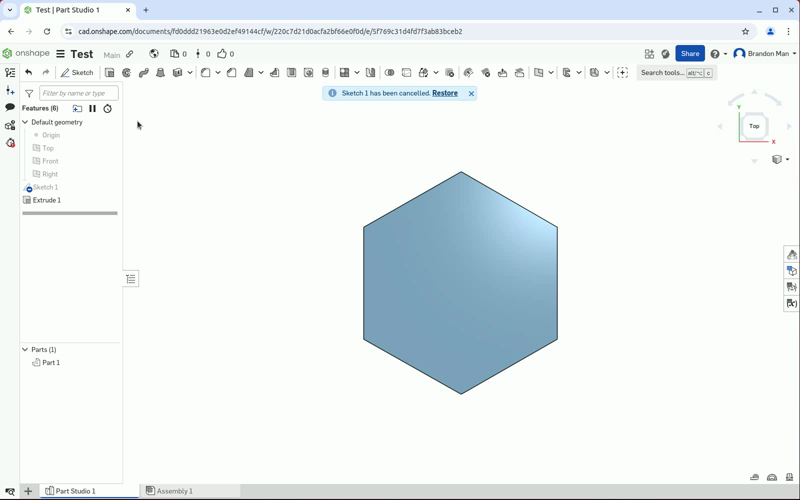
key(shift+h)
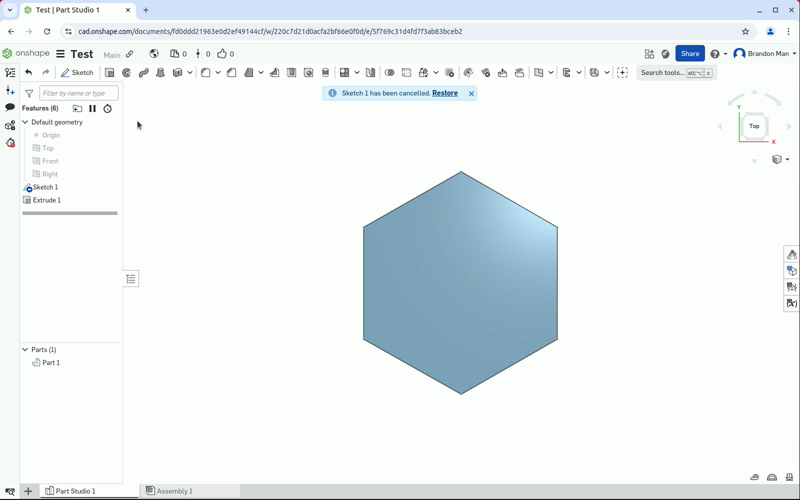
key(shift+h)
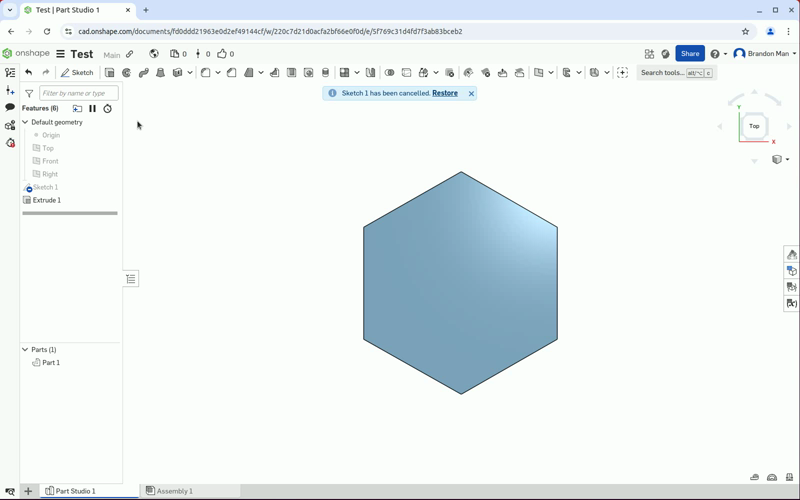
mouse_move(73, 189)
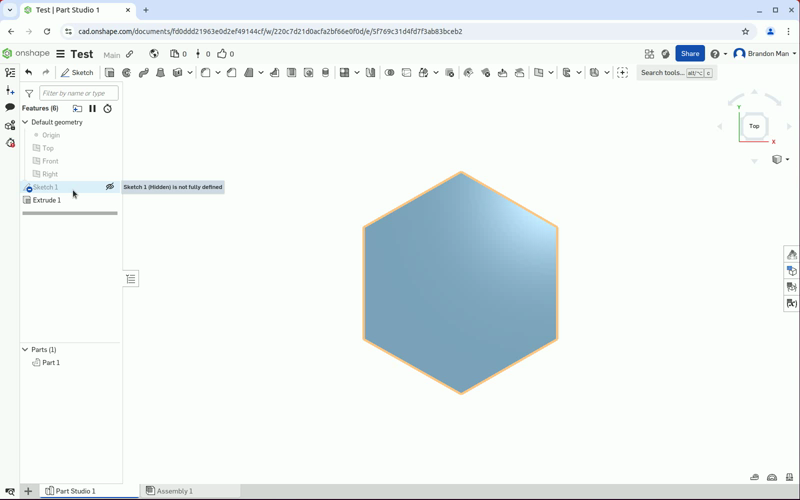
click(73, 189)
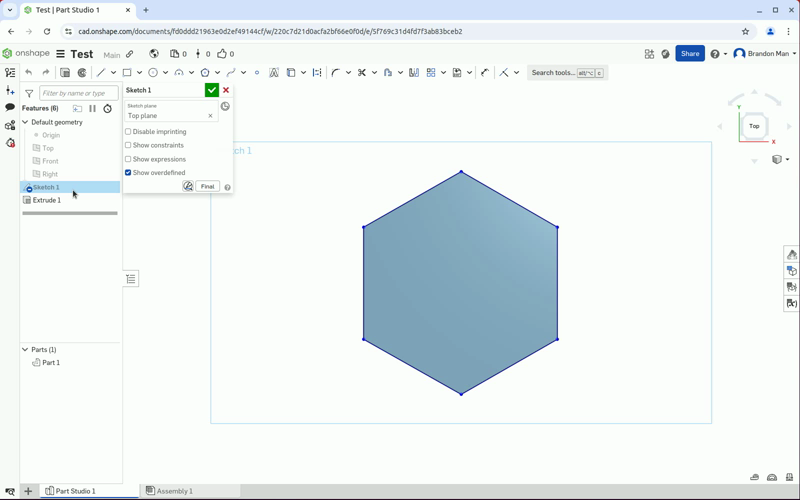
mouse_move(229, 92)
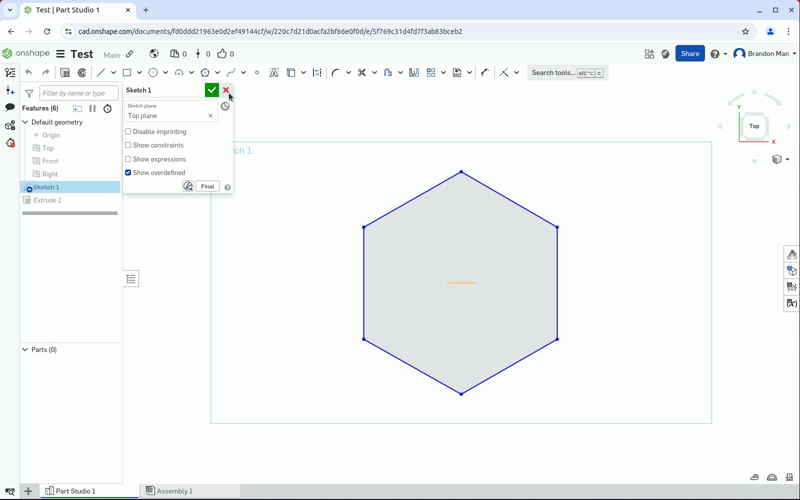
click(229, 92)
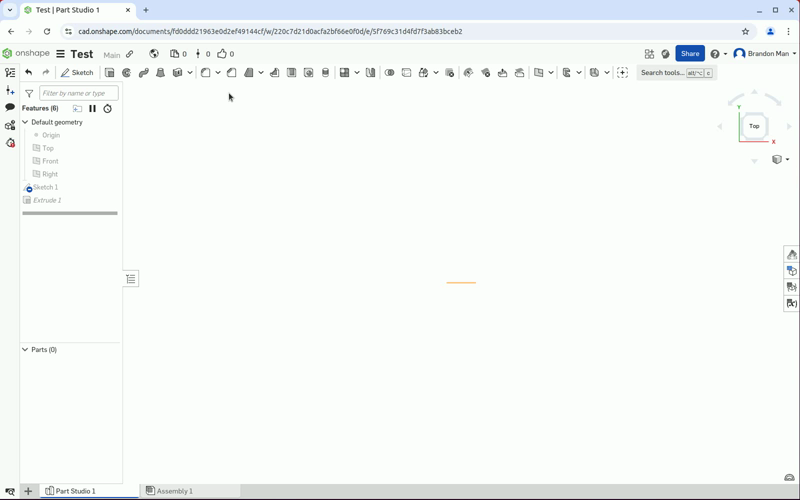
mouse_move(541, 75)
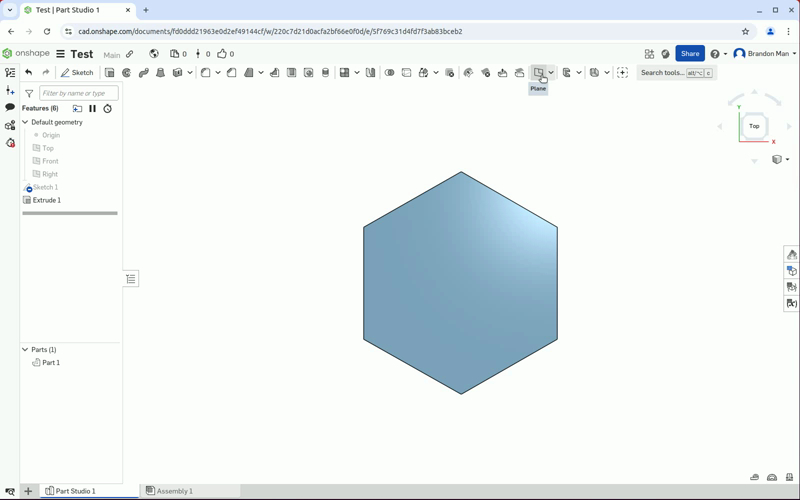
click(541, 75)
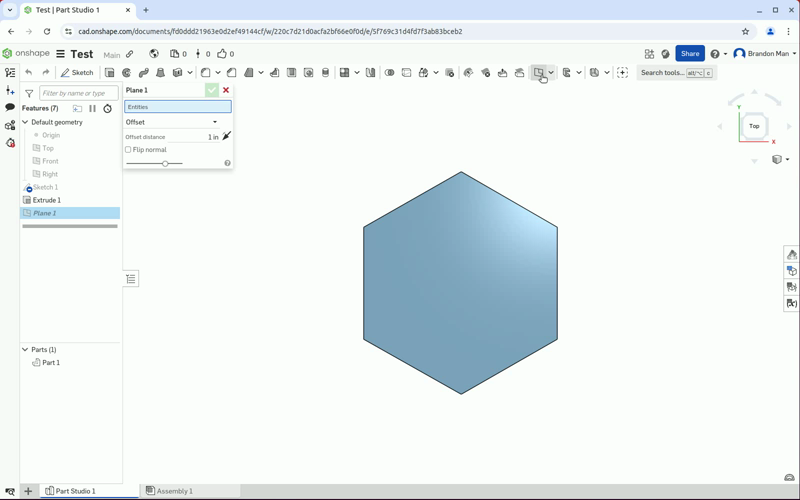
mouse_move(73, 150)
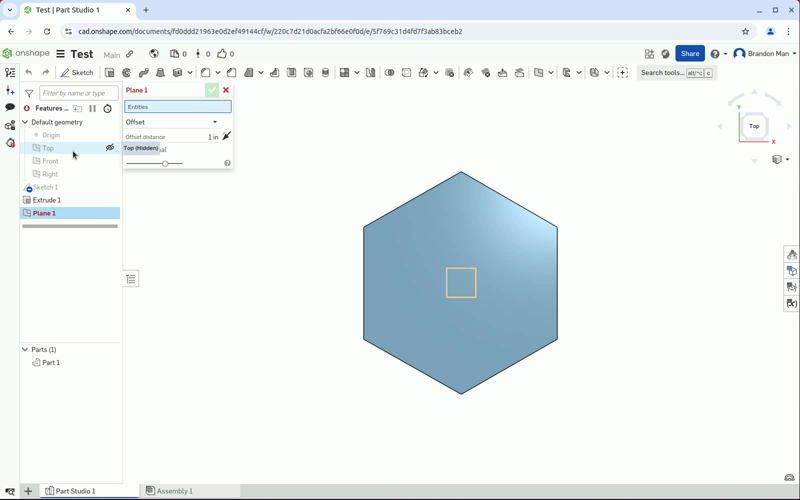
click(73, 150)
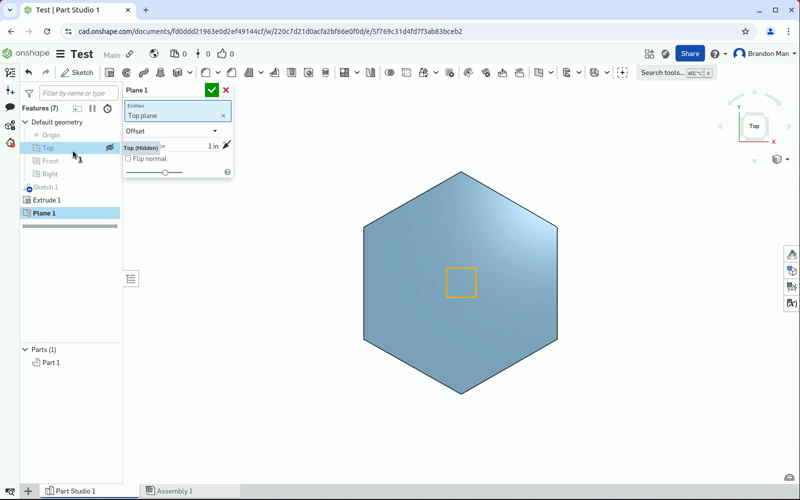
key(tab, 2)
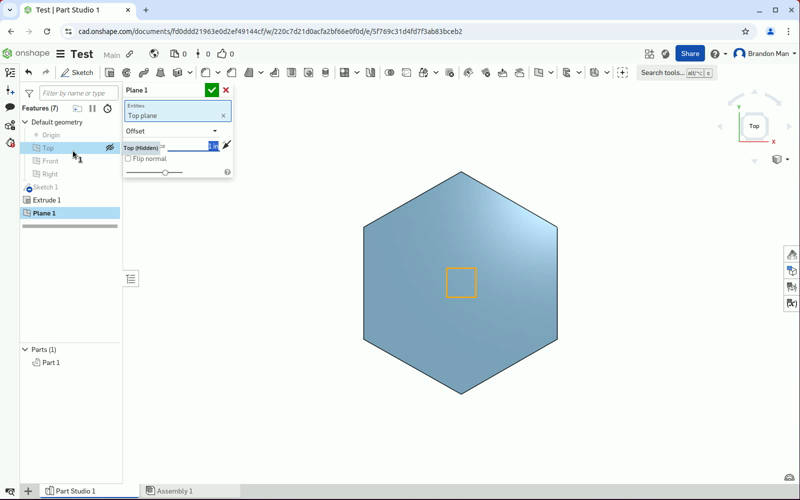
text(1.202)
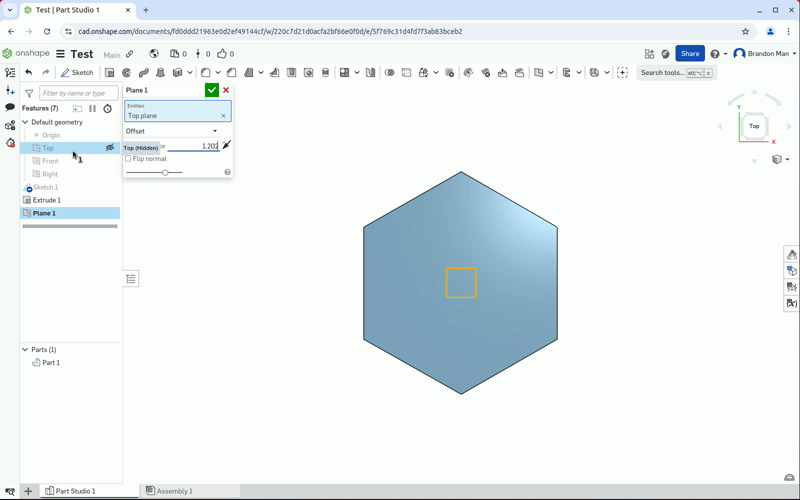
key(enter, 2)
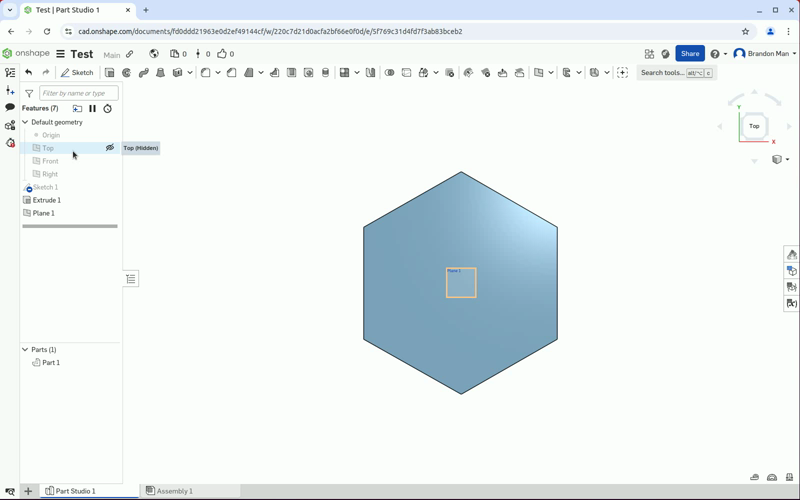
key(shift+s)
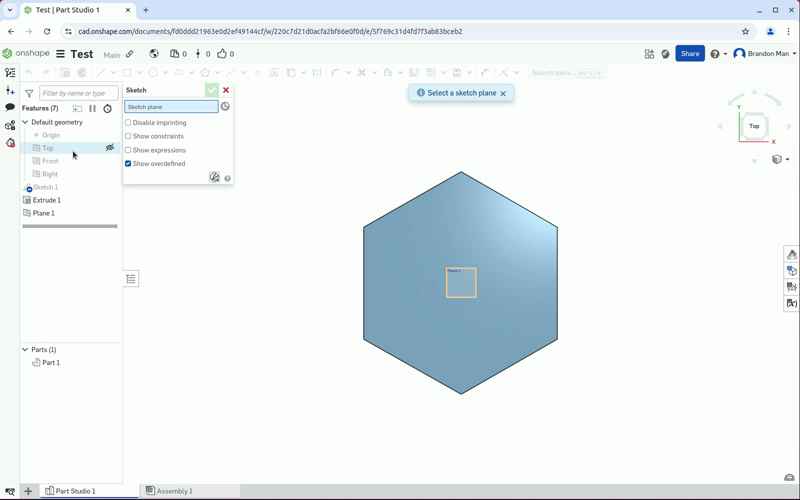
mouse_move(73, 215)
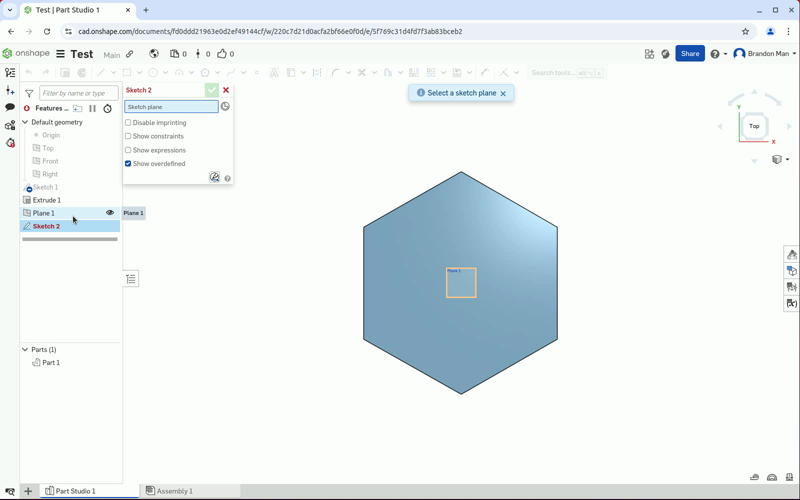
click(73, 215)
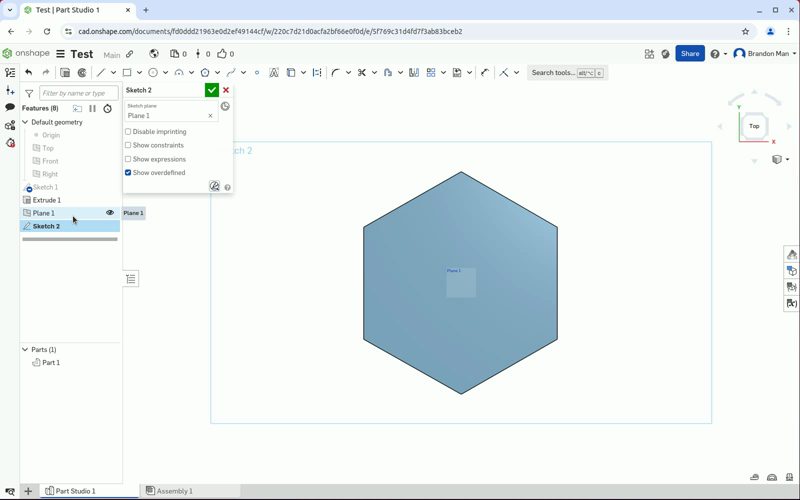
mouse_move(73, 352)
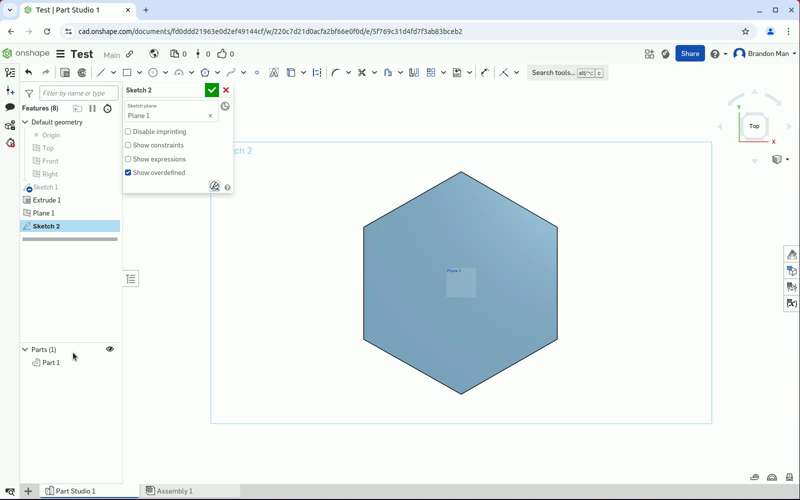
key(y)
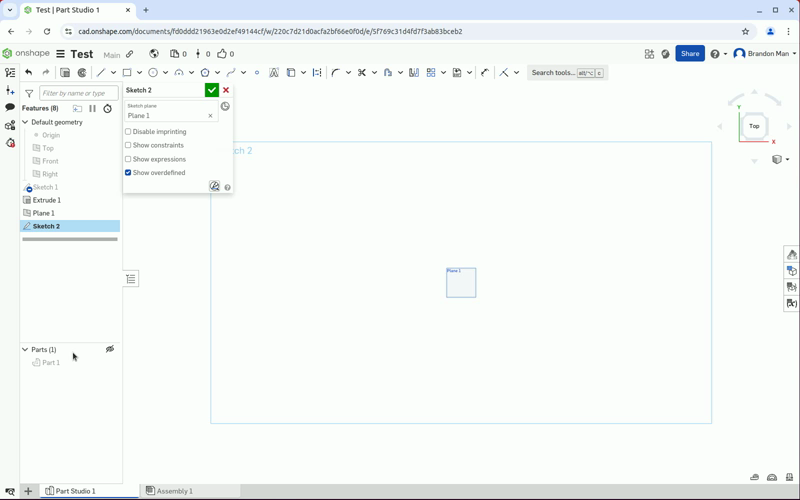
key(c)
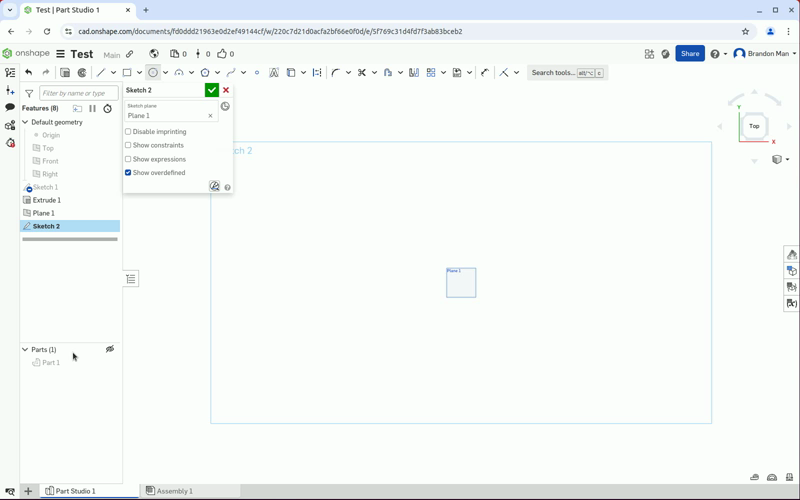
key_down(shift)
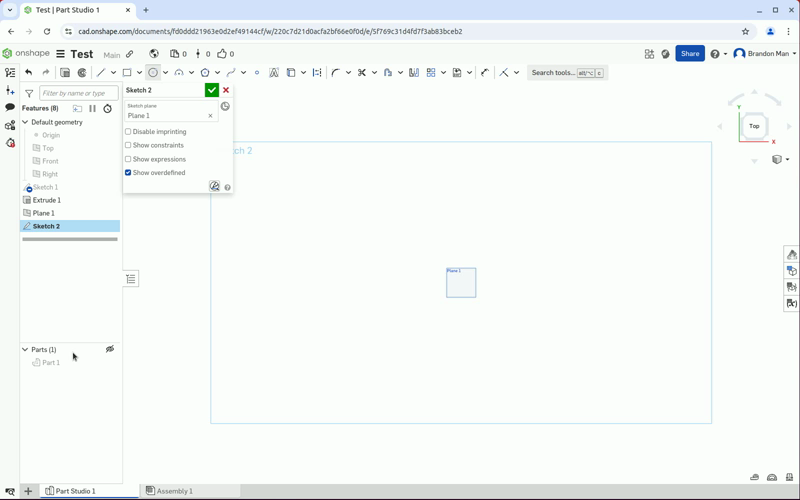
mouse_move(461, 218)
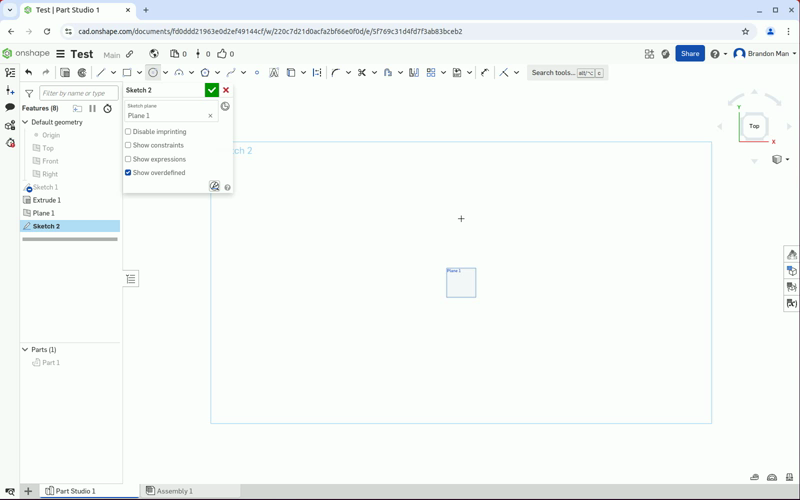
click(461, 218)
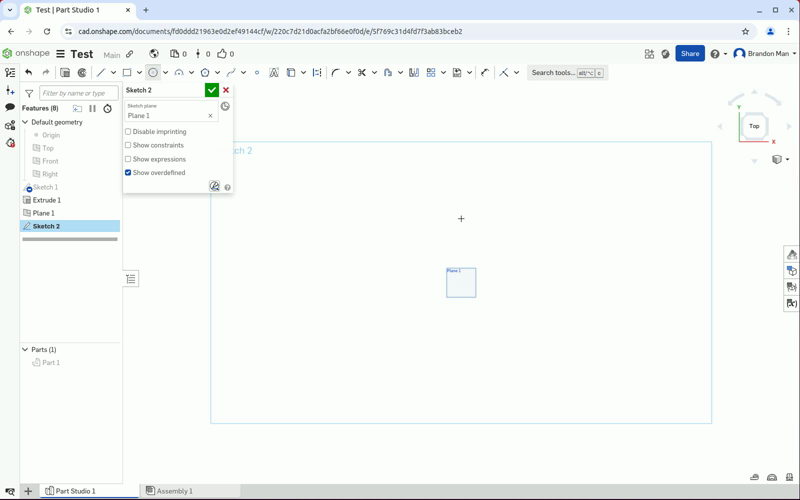
key_up(shift)
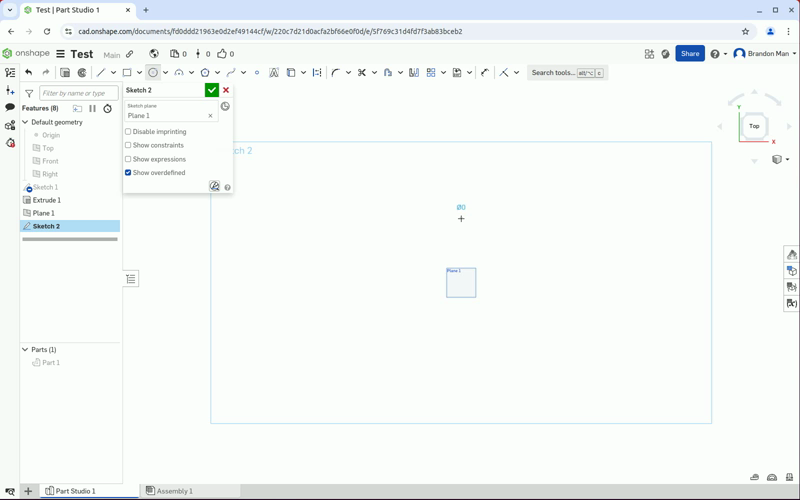
mouse_move(467, 218)
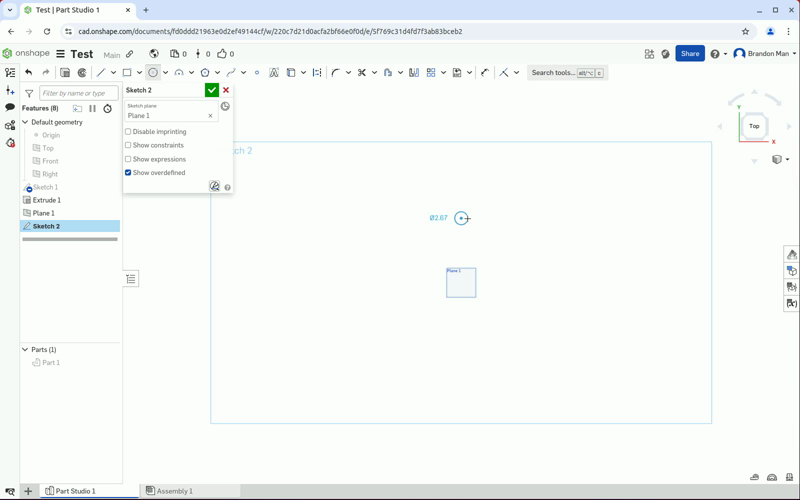
click(467, 218)
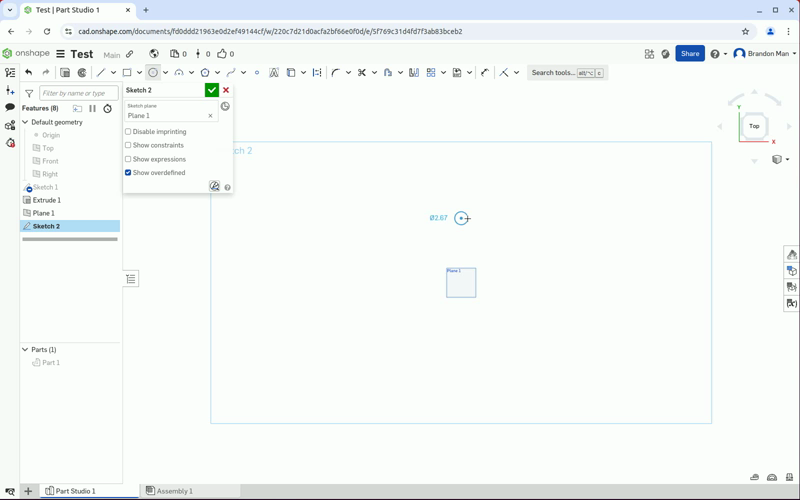
key(esc)
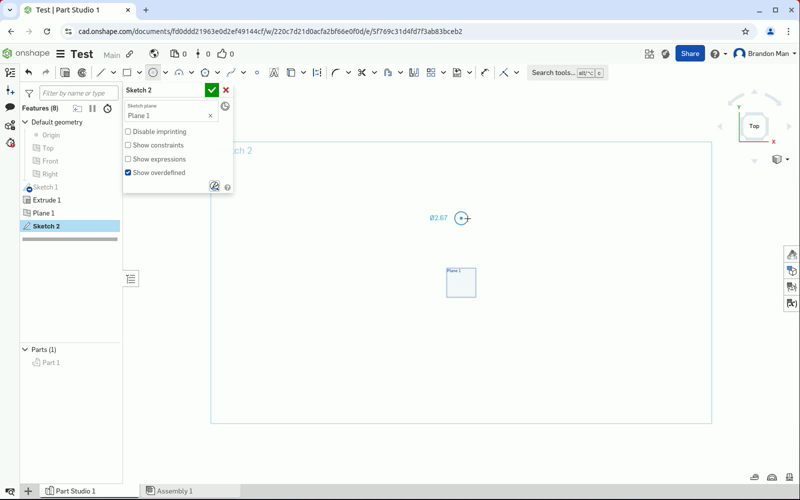
mouse_move(457, 215)
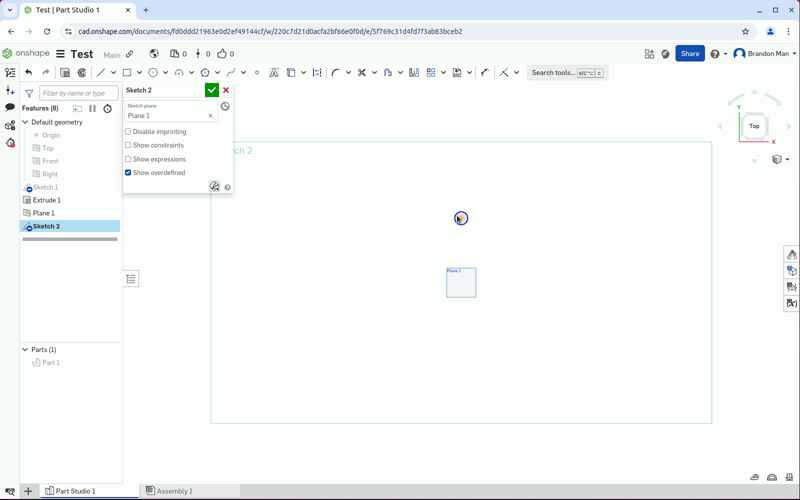
scroll(6)
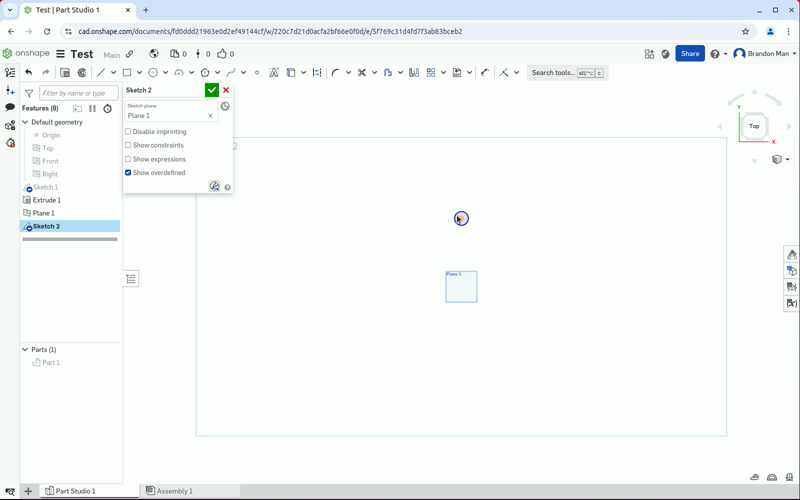
scroll(6)
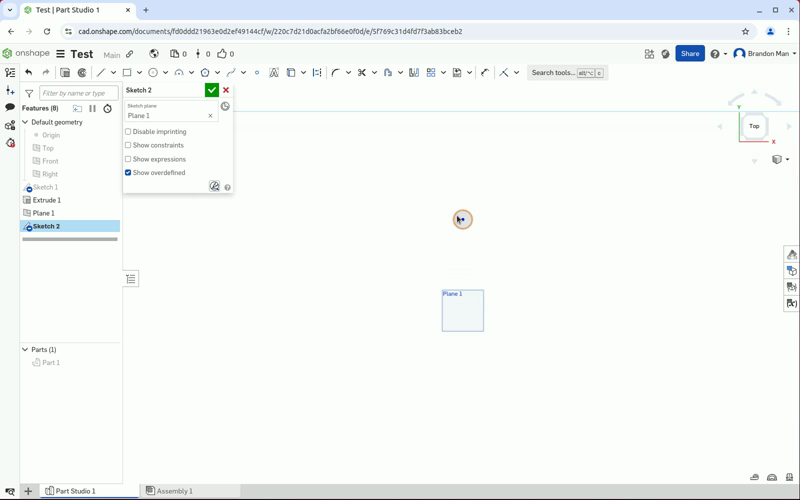
scroll(6)
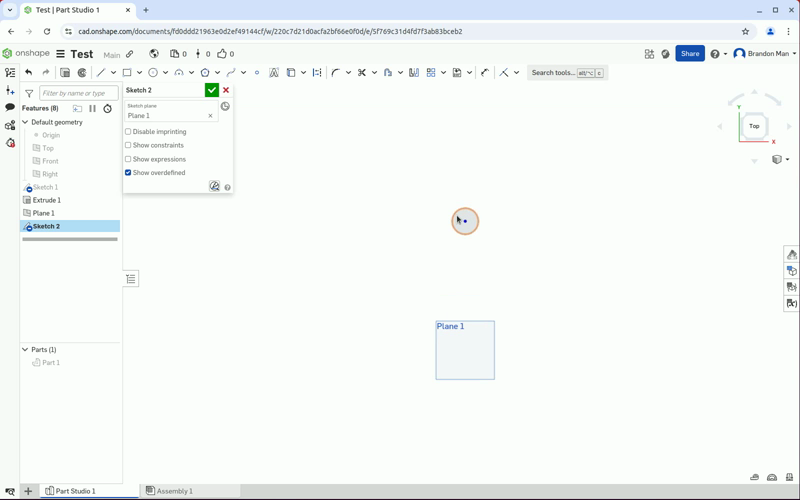
scroll(6)
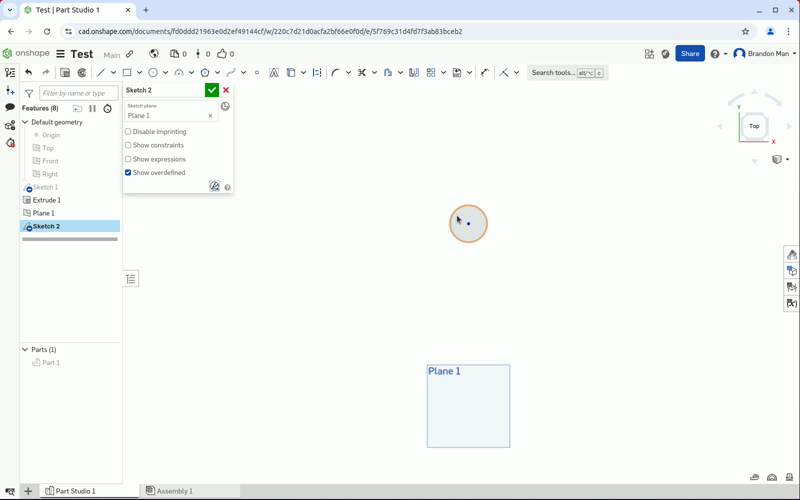
scroll(6)
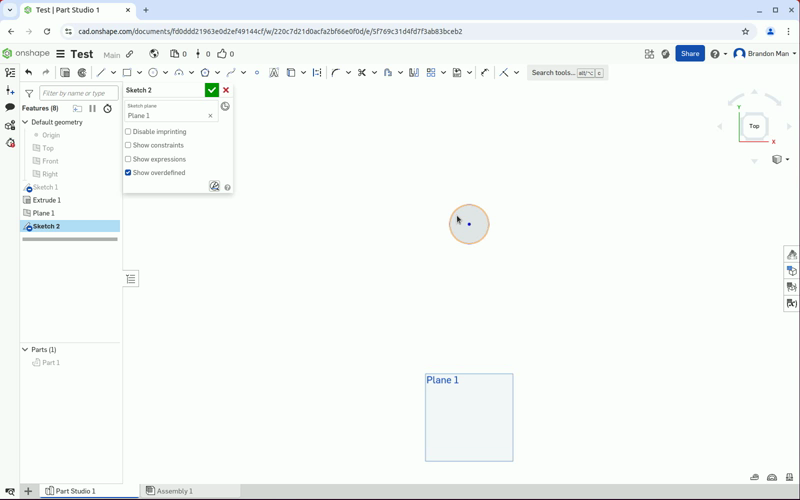
scroll(6)
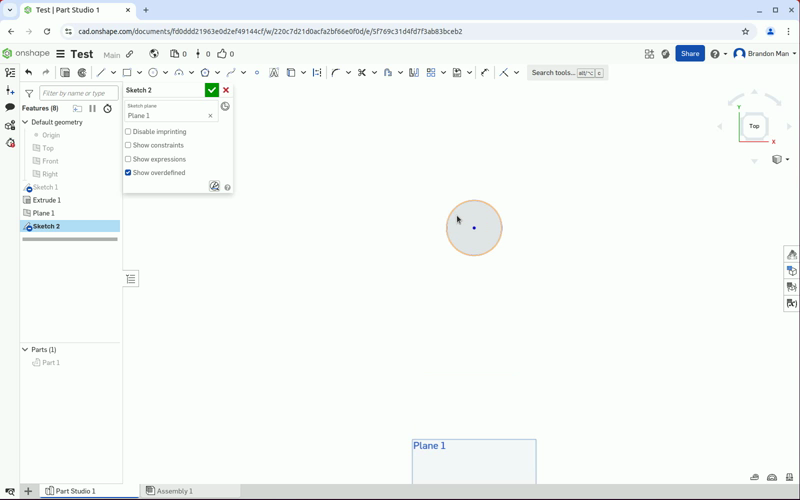
scroll(6)
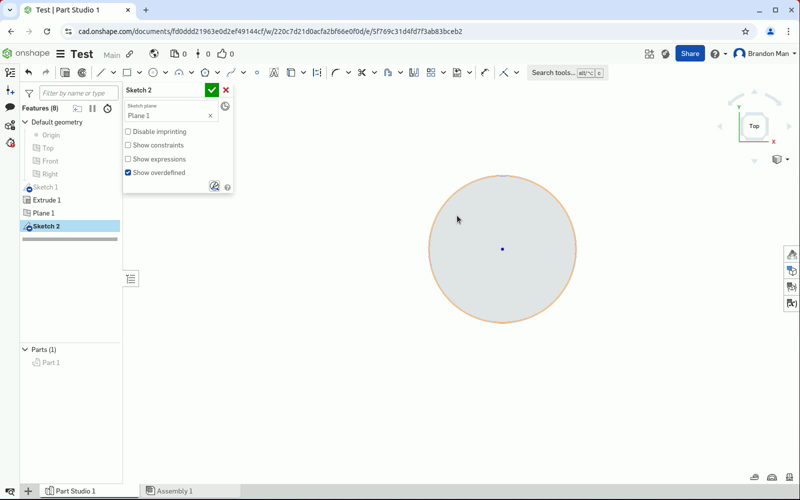
click(457, 215)
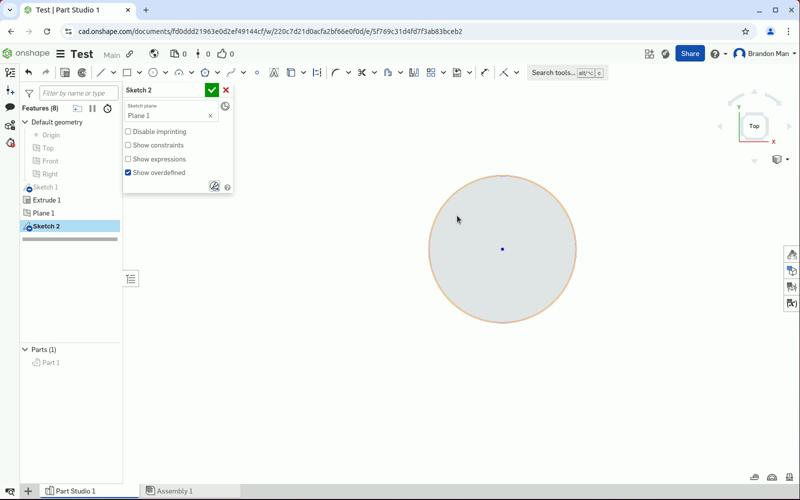
scroll(-6)
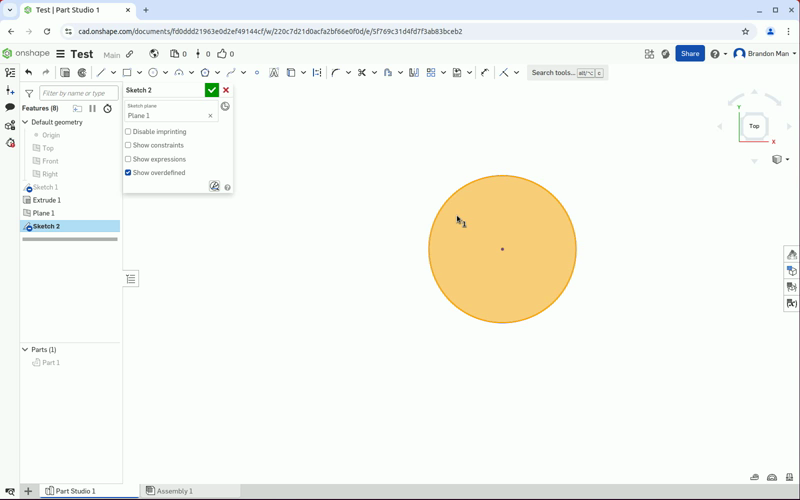
scroll(-6)
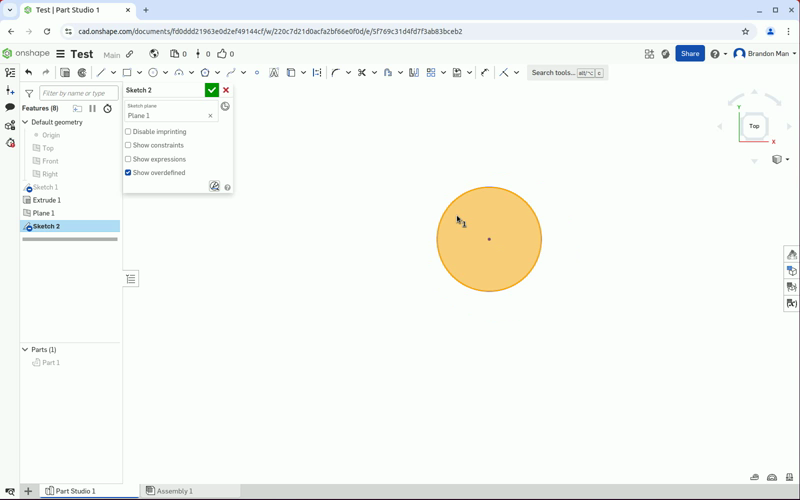
scroll(-6)
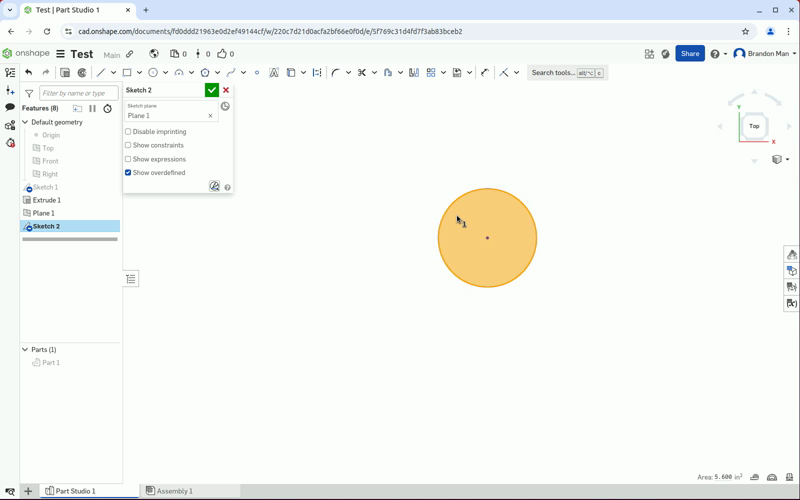
scroll(-6)
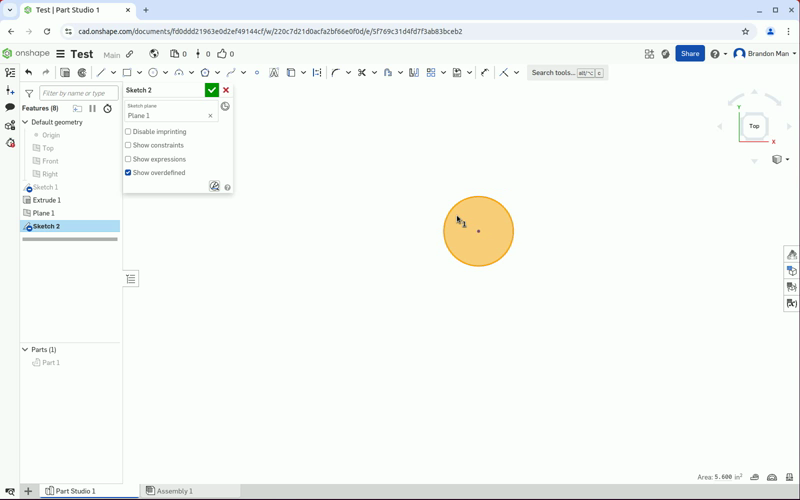
scroll(-6)
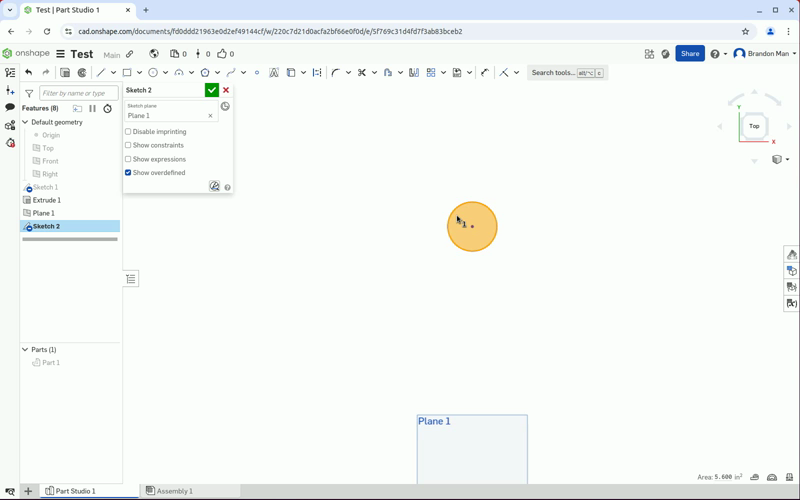
scroll(-6)
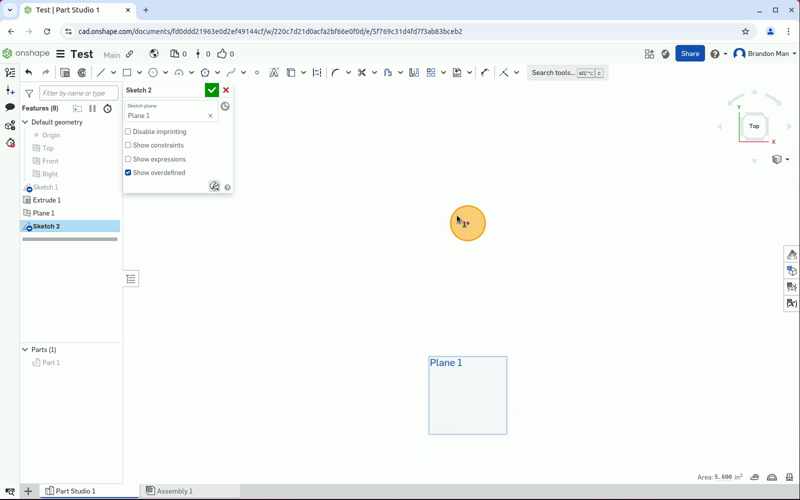
scroll(-6)
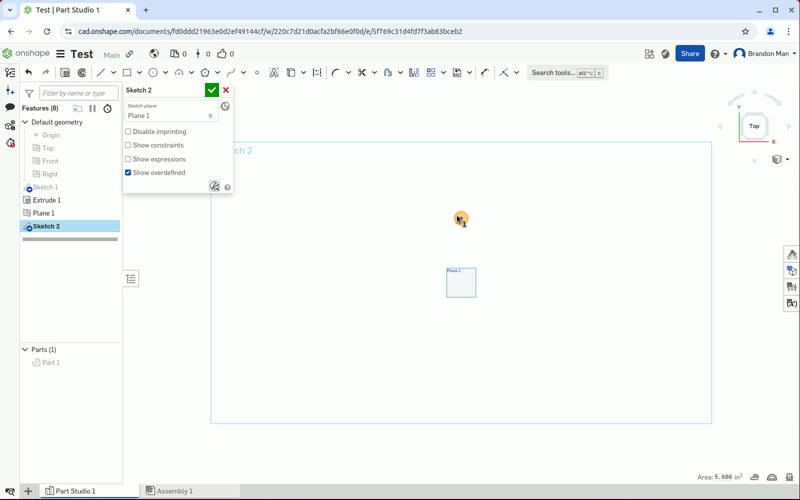
mouse_move(73, 352)
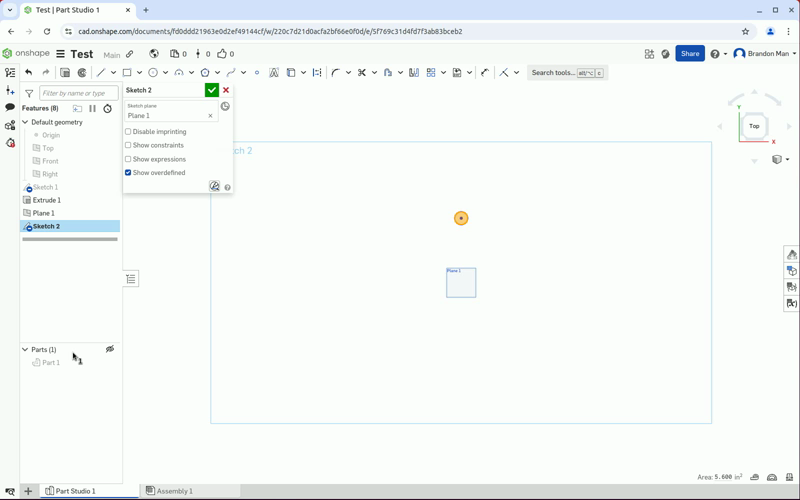
key(shift+y)
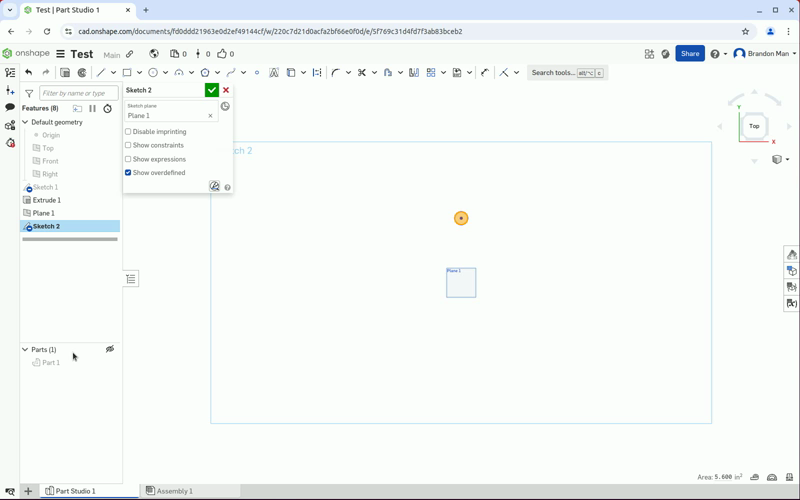
key(shift+e)
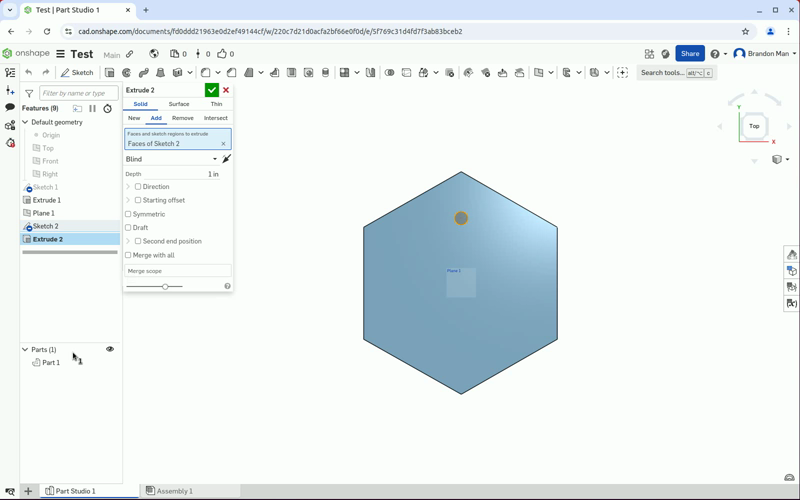
mouse_move(143, 106)
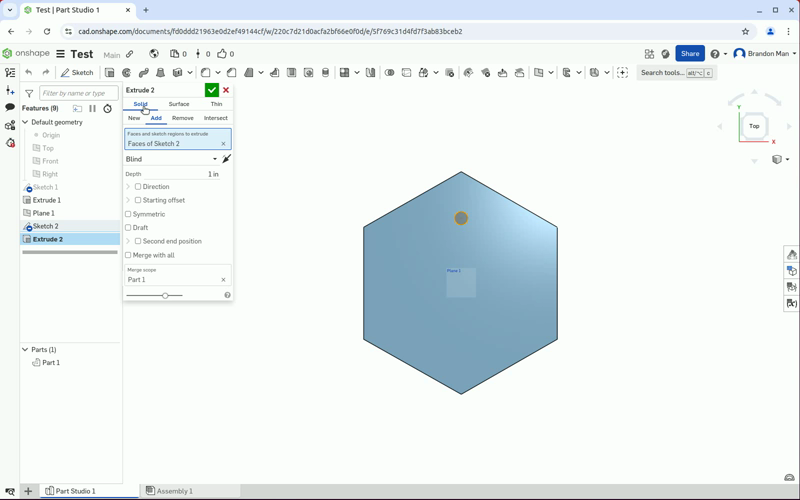
click(143, 106)
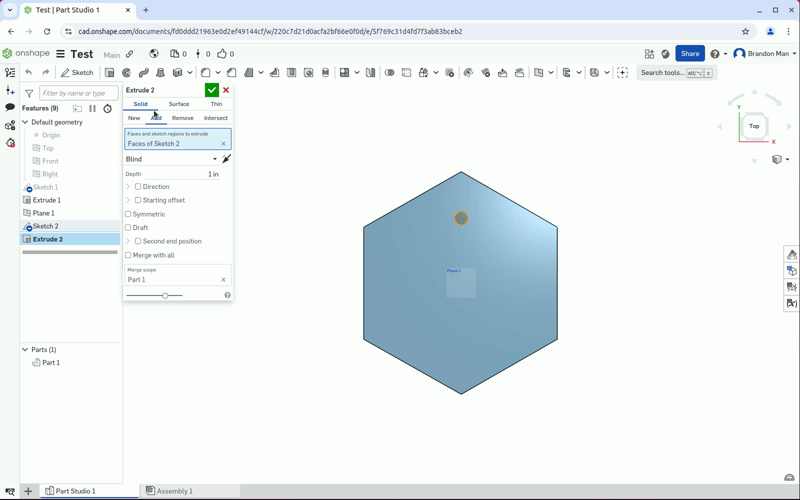
mouse_move(186, 120)
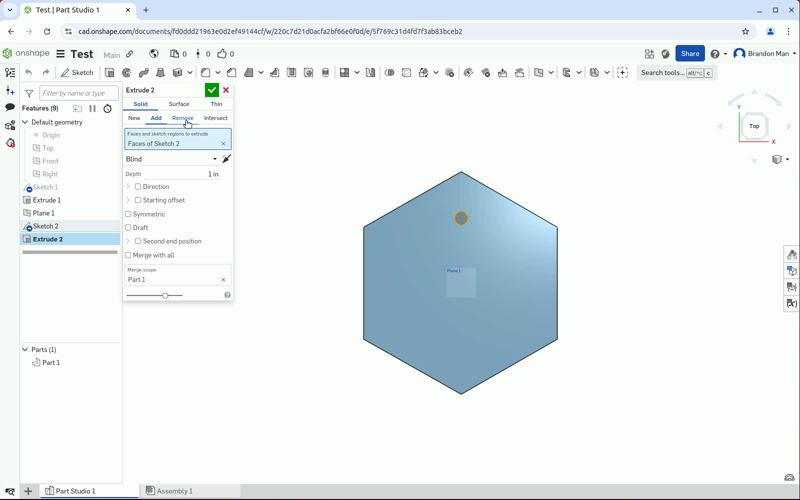
click(186, 120)
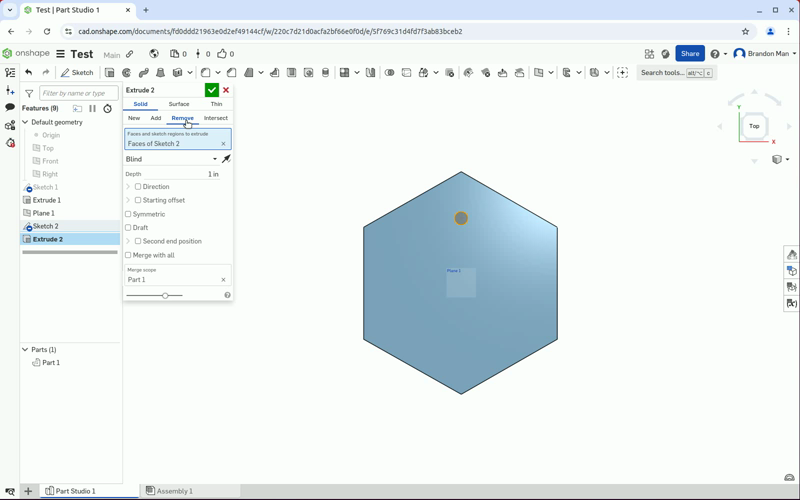
key(tab, 4)
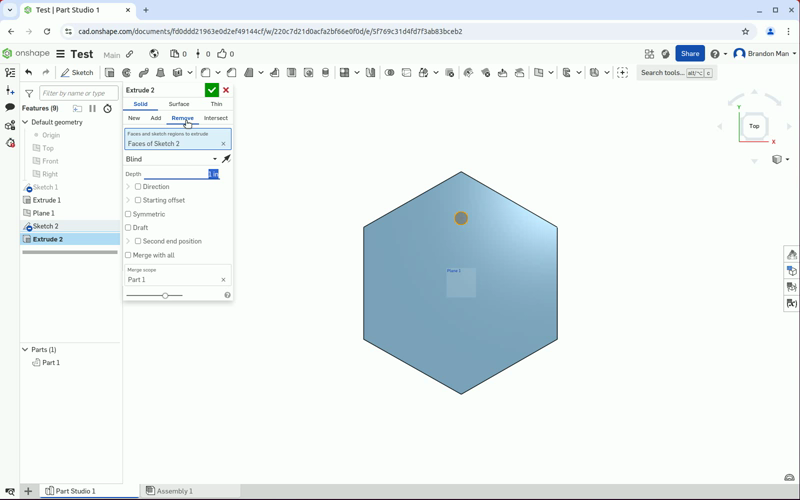
text(6.018)
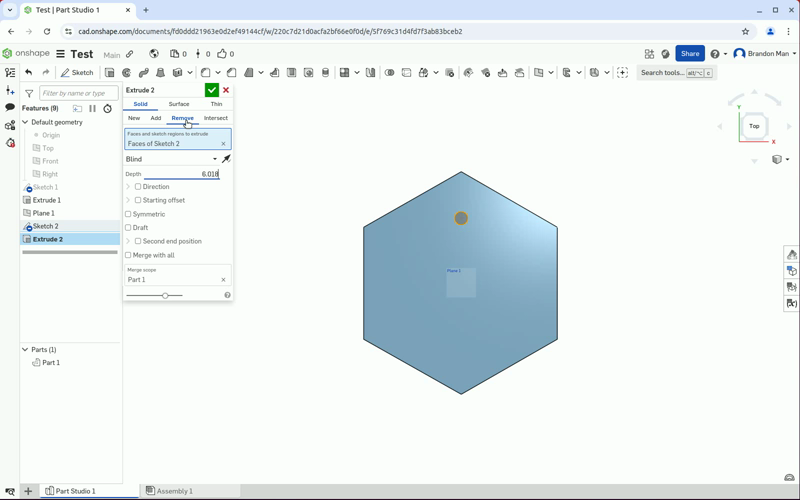
key(tab, 6)
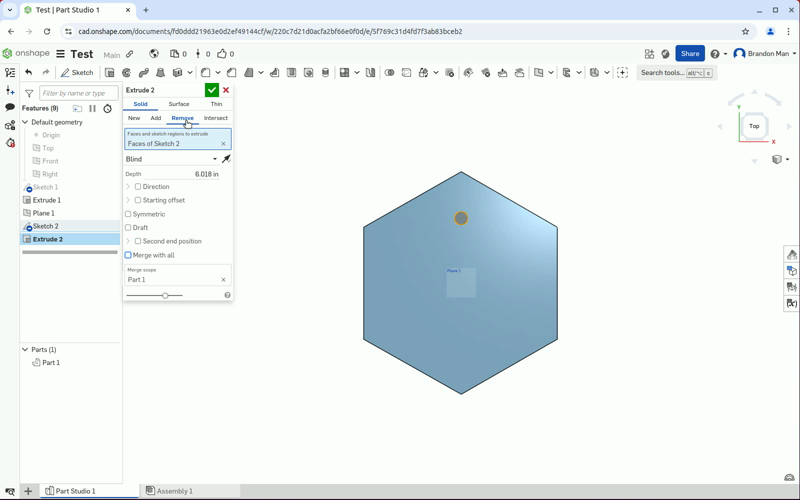
key(space)
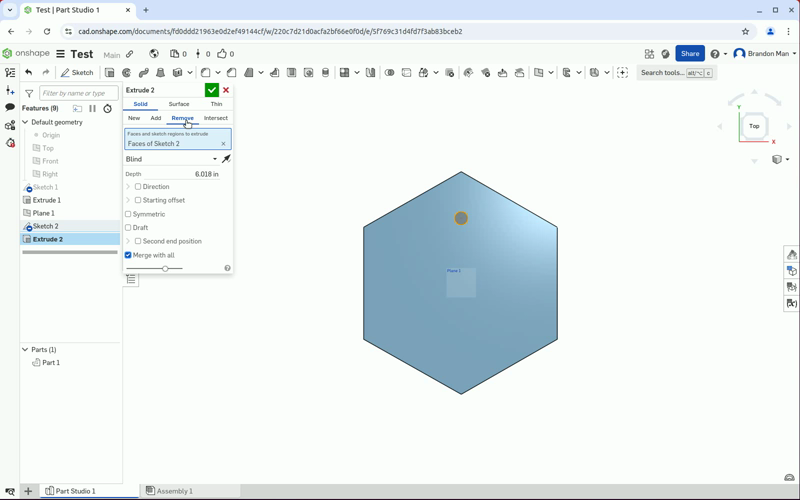
key(enter)
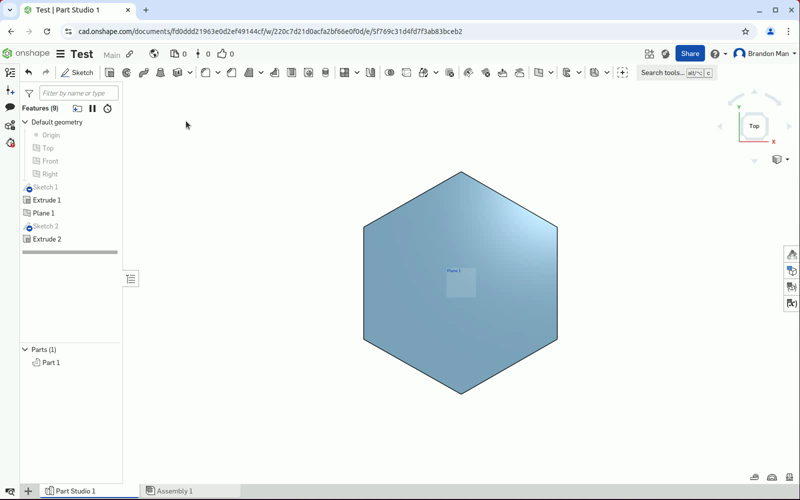
key(shift+h)
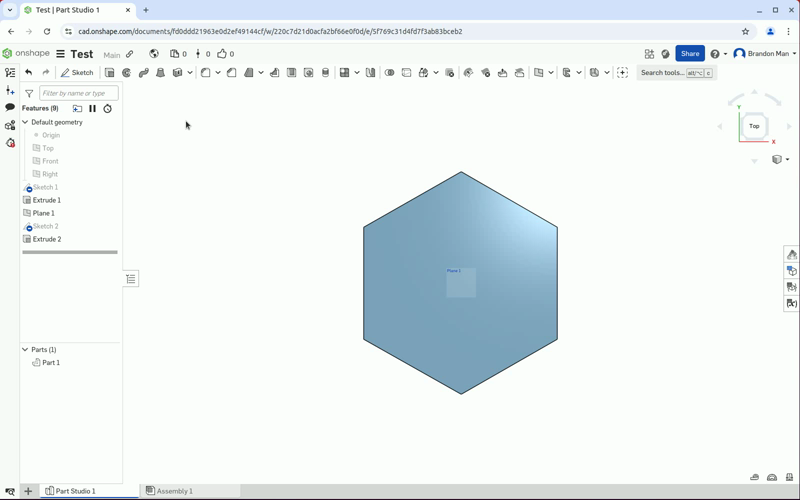
key(shift+h)
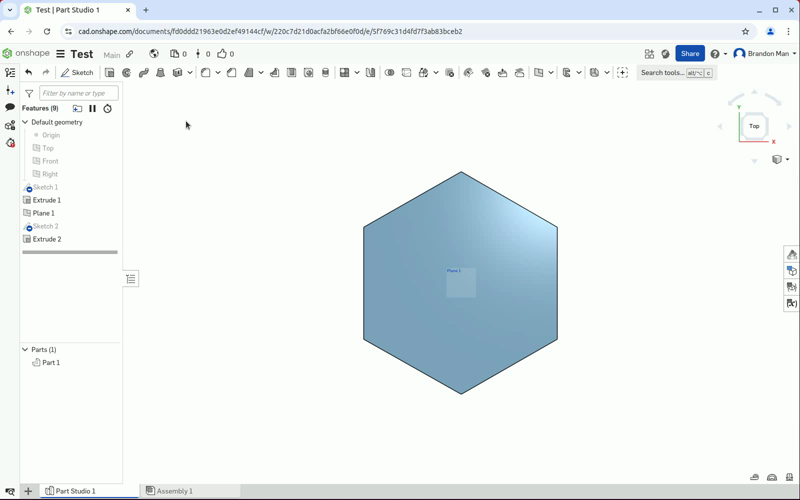
key(shift+7)
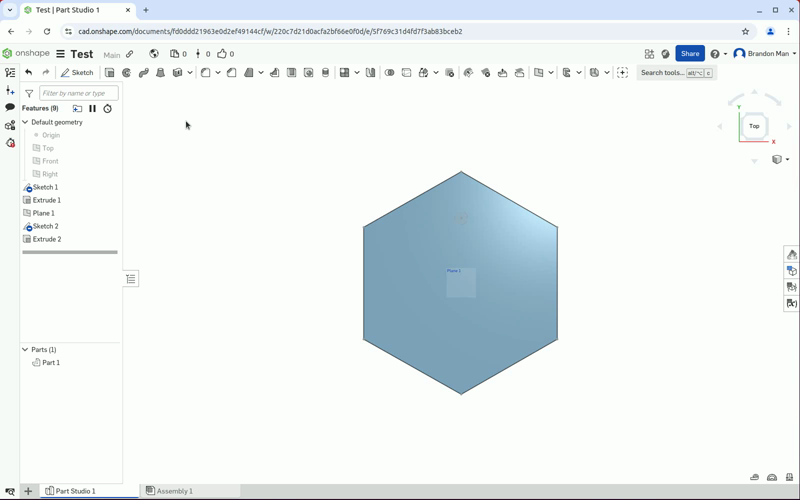
key(up, 3)
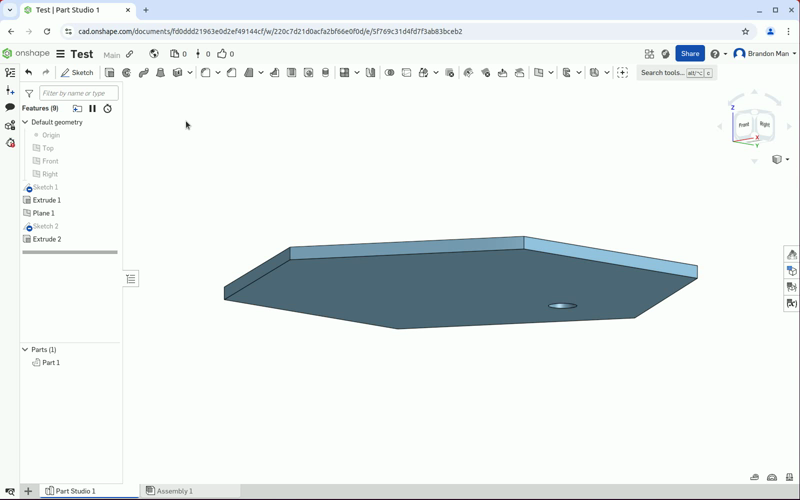
key(left, 3)
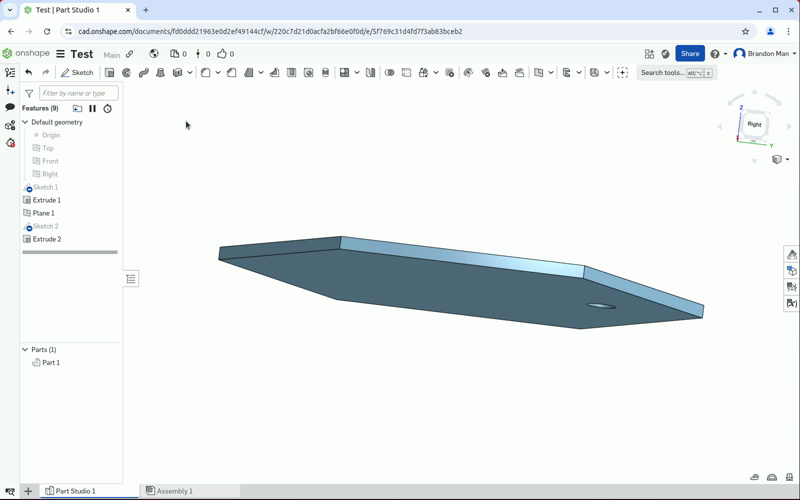
key(right, 3)
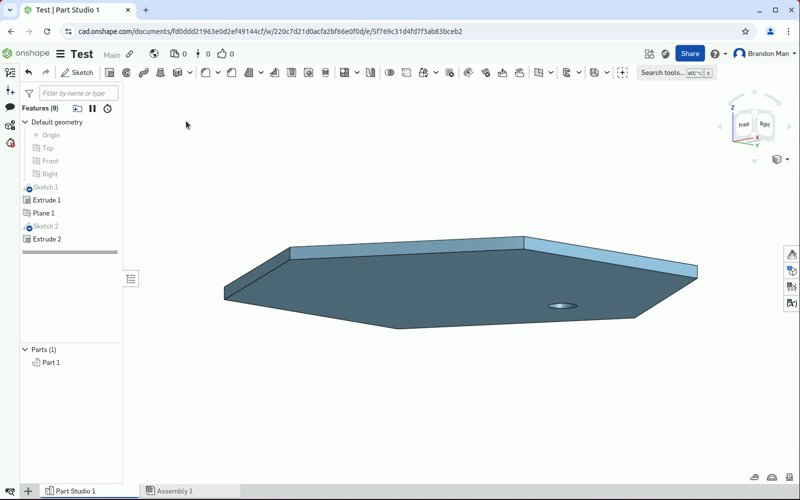
key(down, 3)
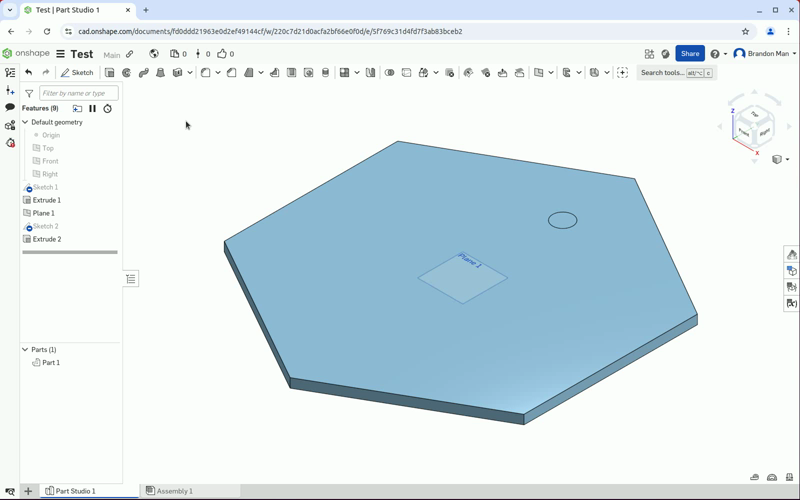
mouse_move(73, 189)
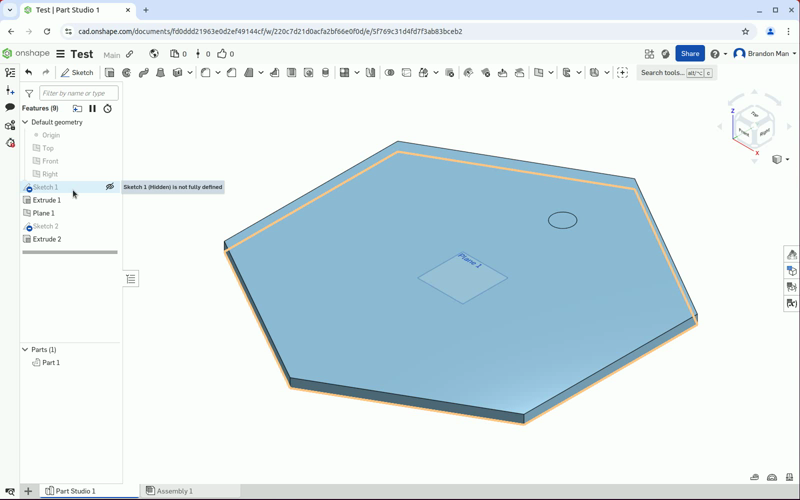
click(73, 189)